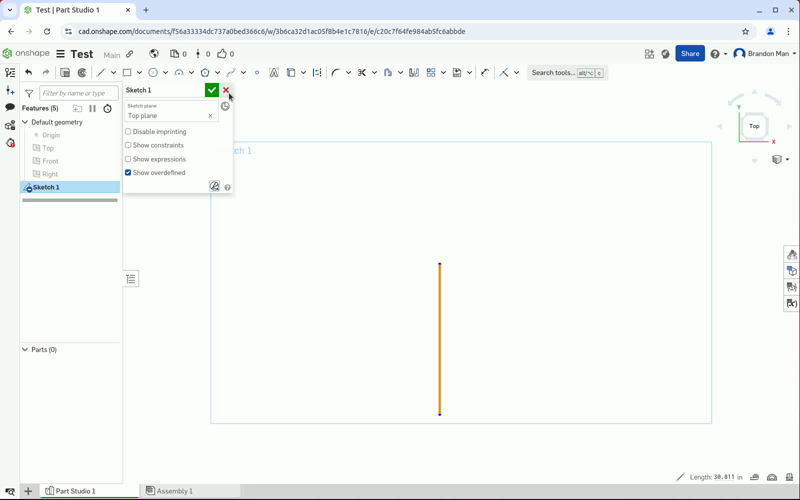
key(shift+h)
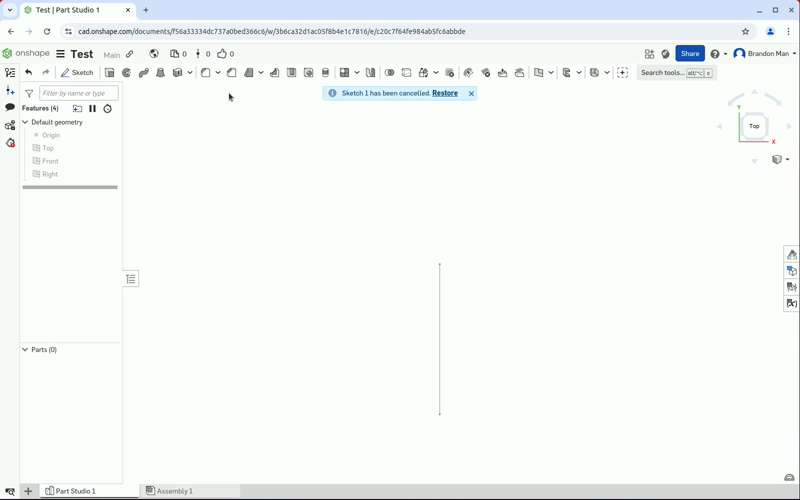
mouse_move(73, 352)
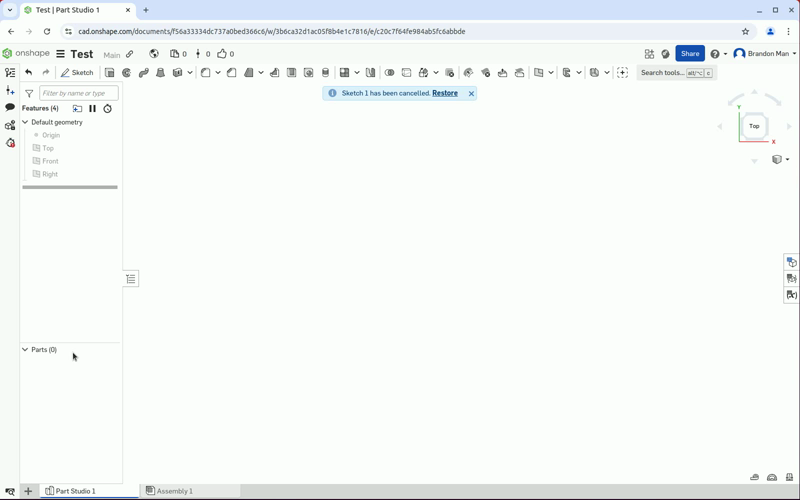
key(y)
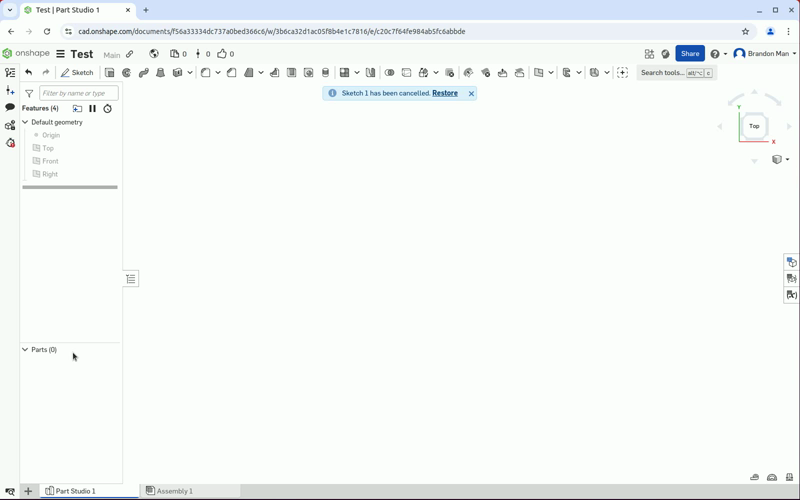
key(shift+p)
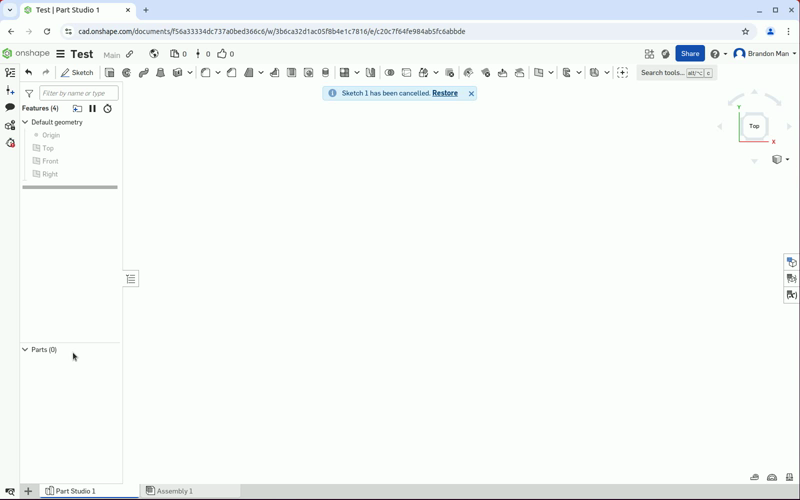
key(space)
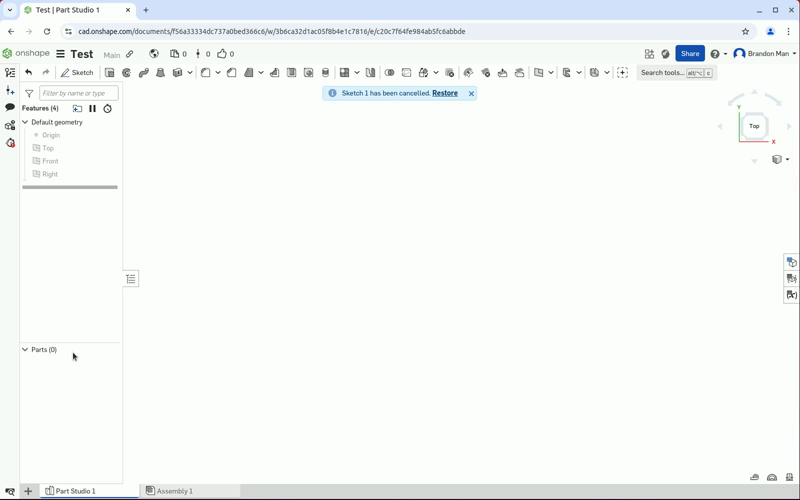
key_down(shift)
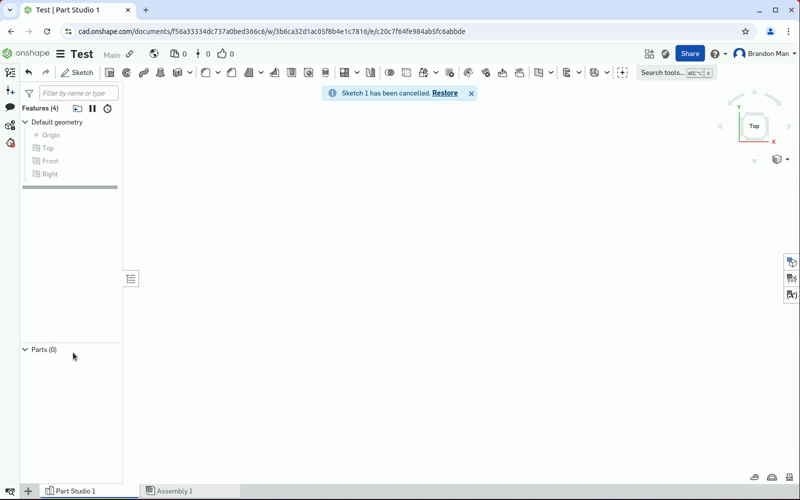
key(up)
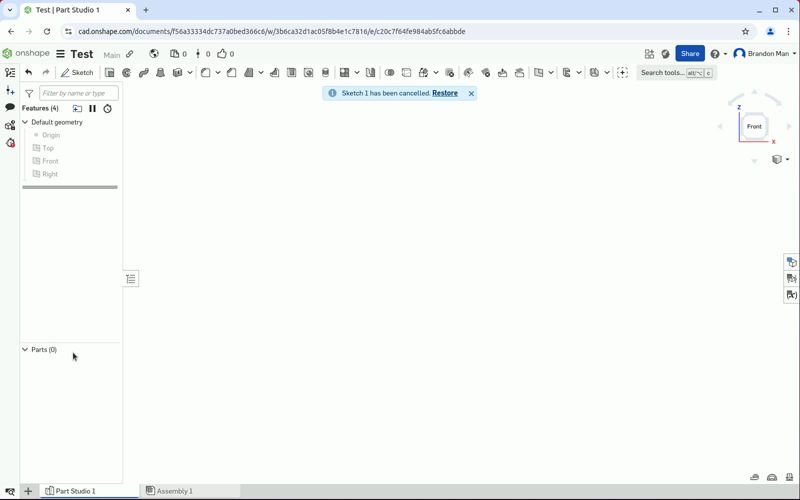
key_up(shift)
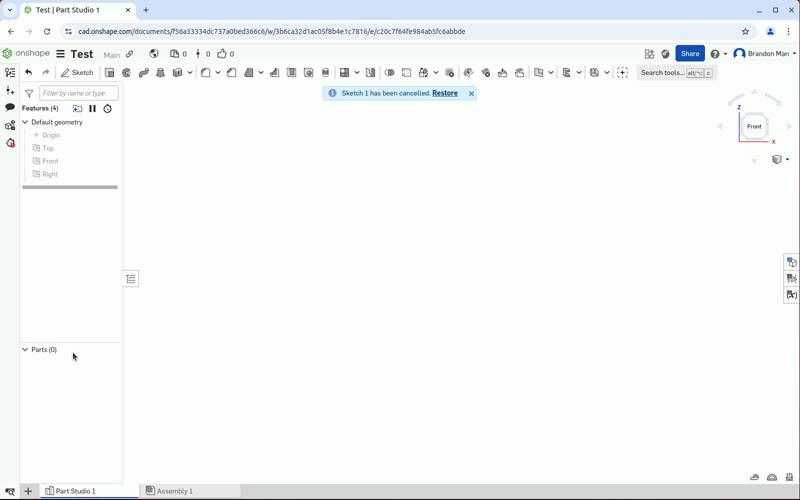
mouse_move(73, 352)
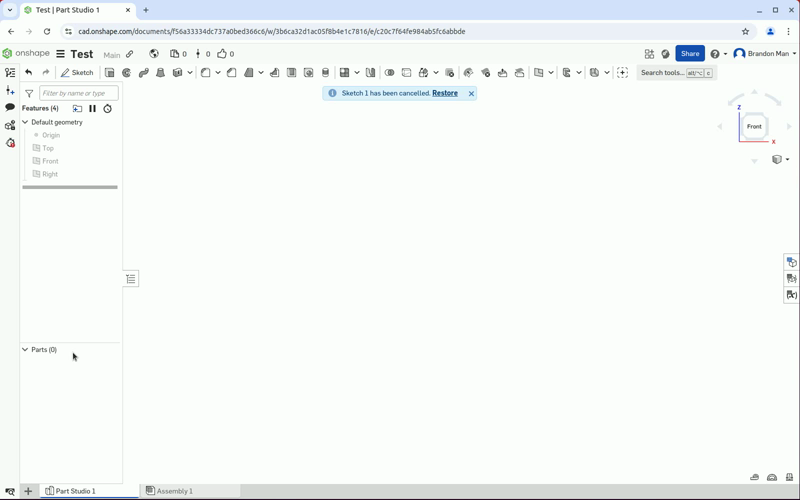
key(shift+y)
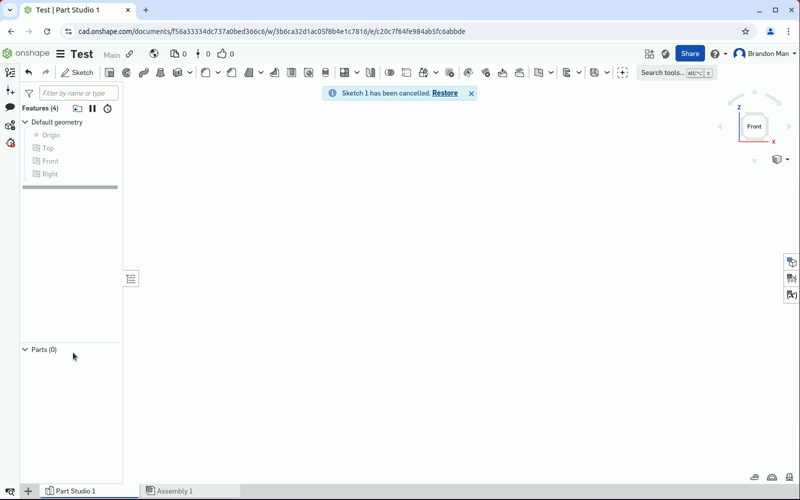
key(shift+s)
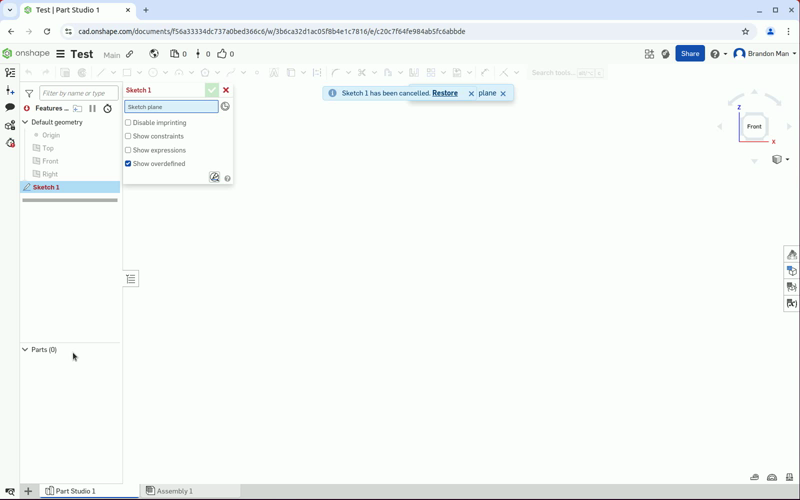
mouse_move(73, 163)
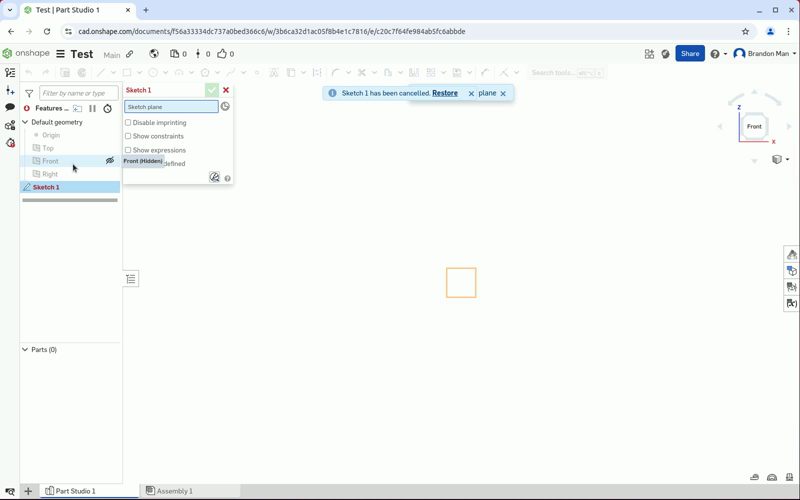
click(73, 163)
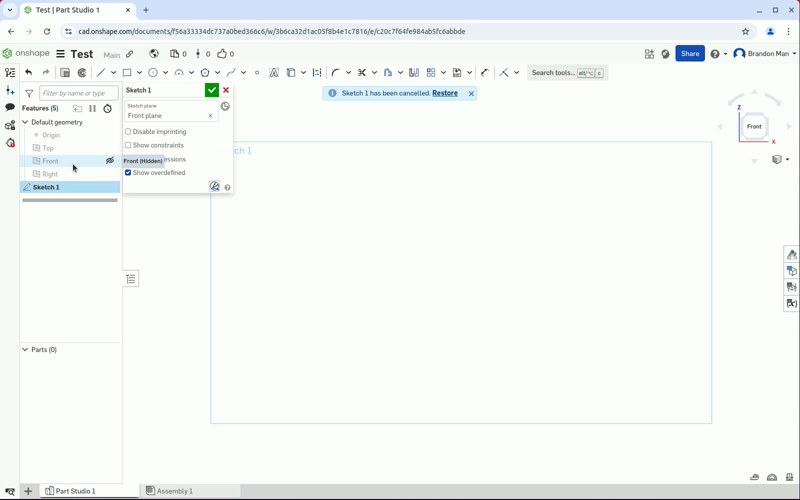
mouse_move(73, 352)
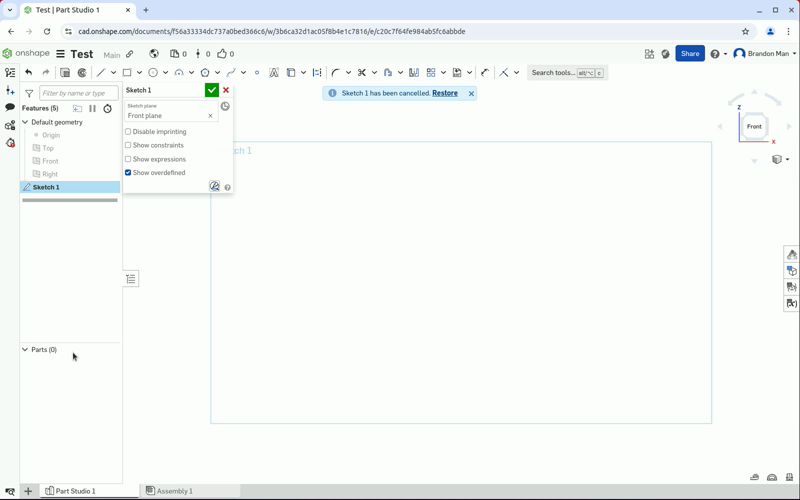
key(y)
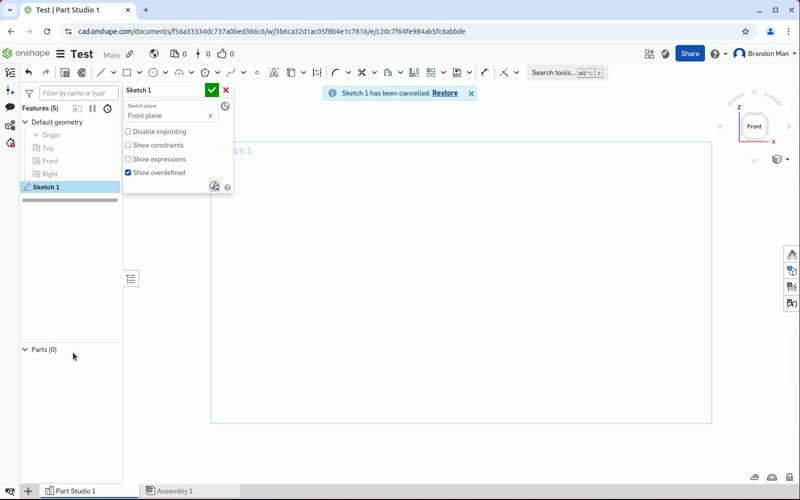
key(a)
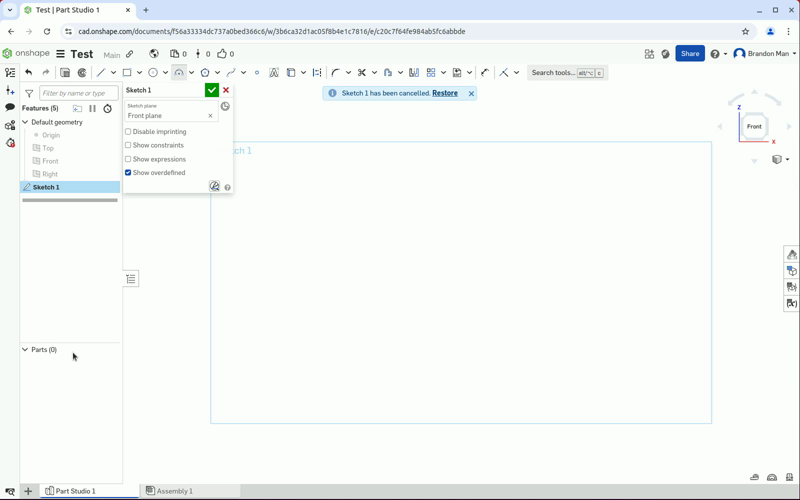
key_down(shift)
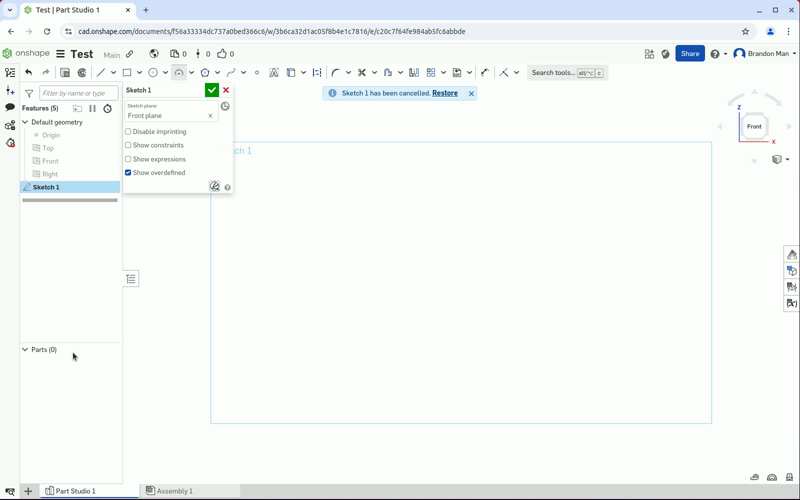
mouse_move(352, 203)
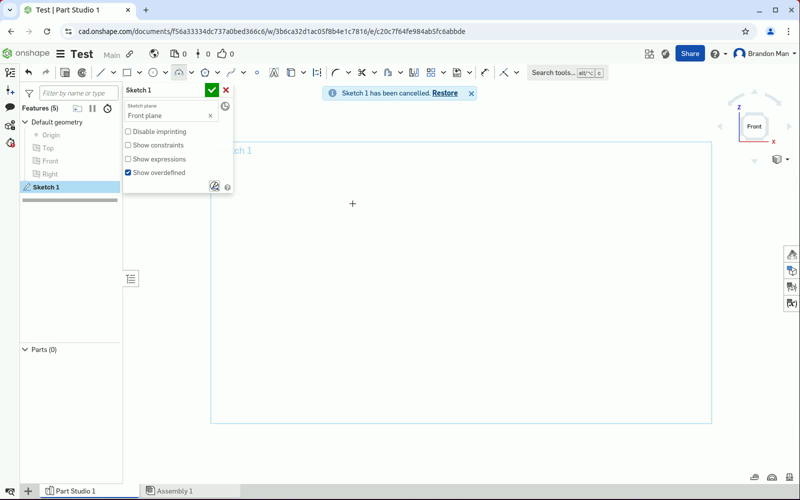
click(352, 203)
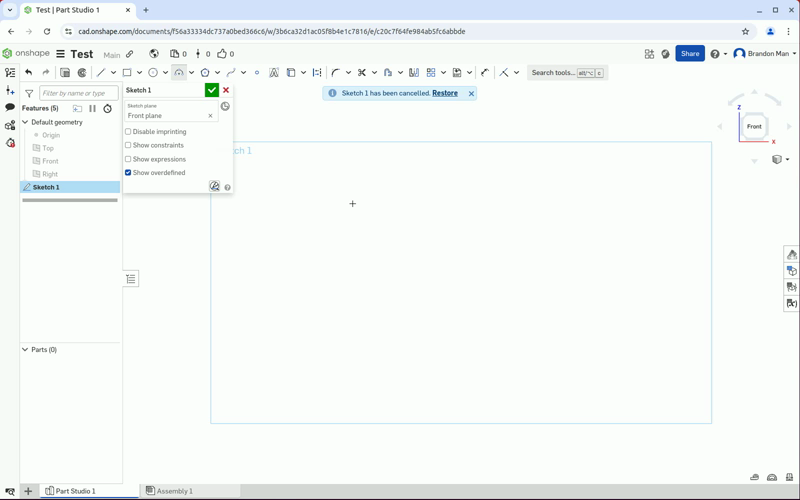
key_up(shift)
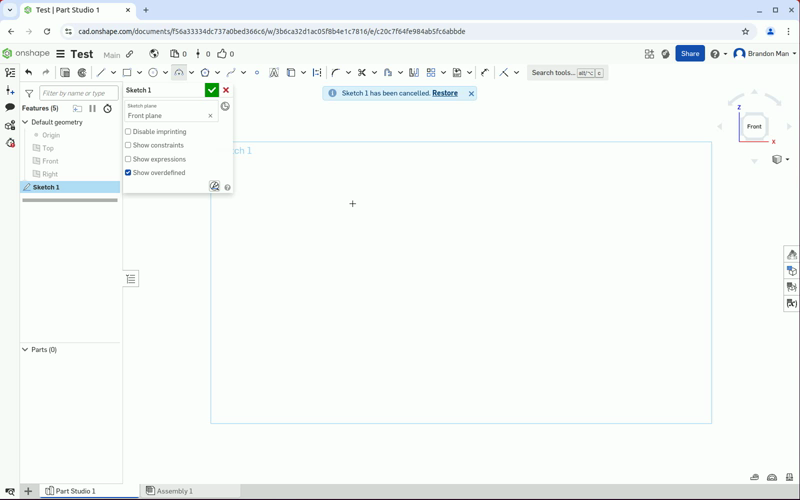
key_down(shift)
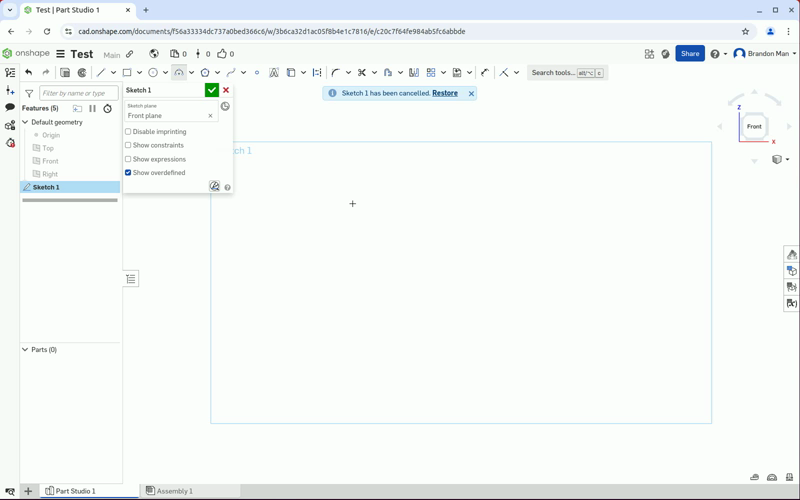
mouse_move(460, 252)
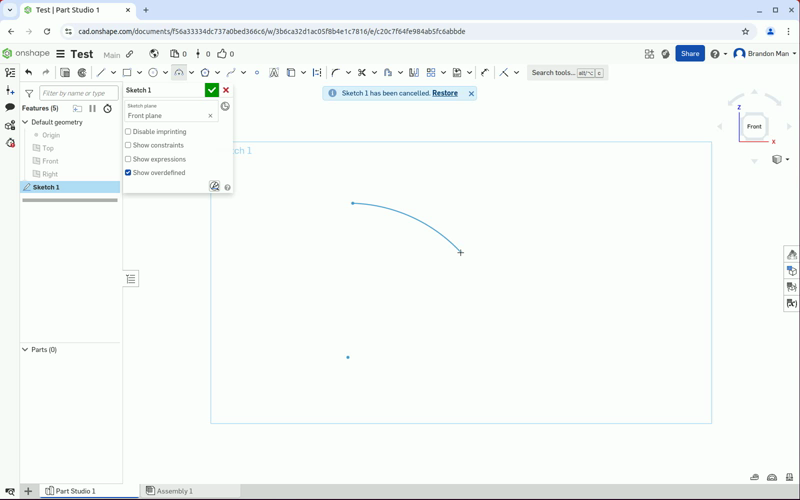
click(460, 252)
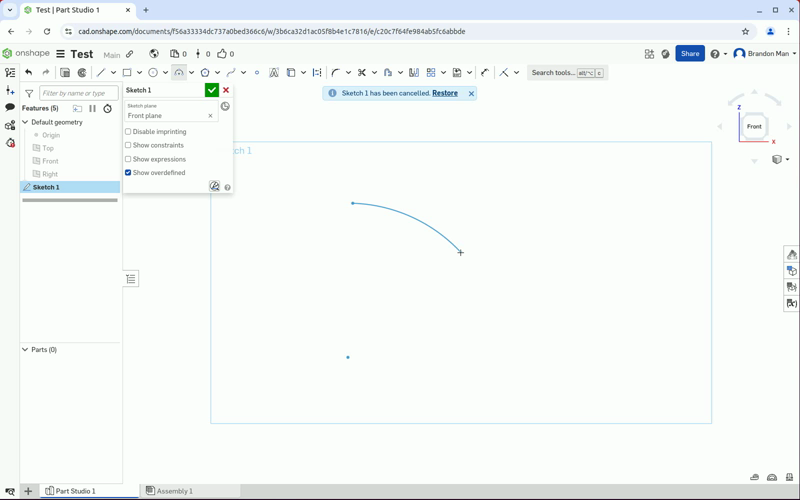
mouse_move(401, 239)
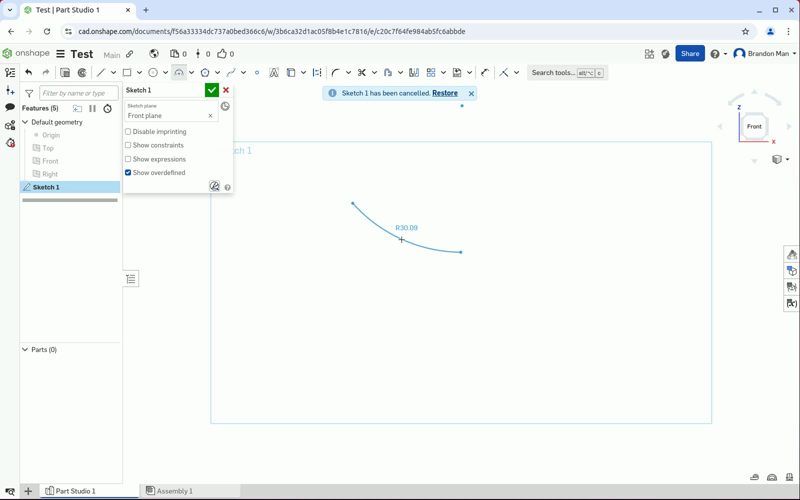
click(401, 239)
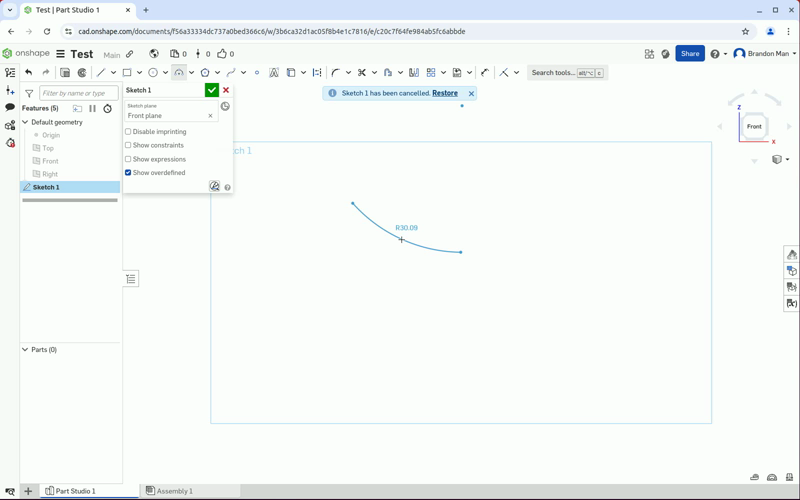
key_up(shift)
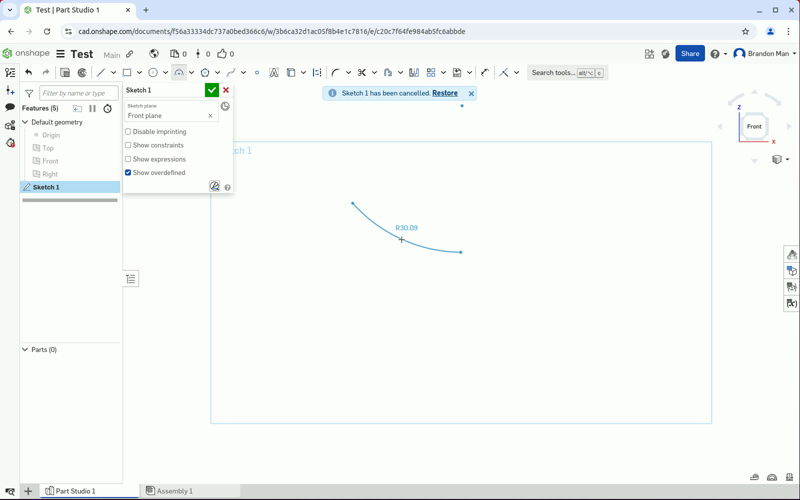
key(esc)
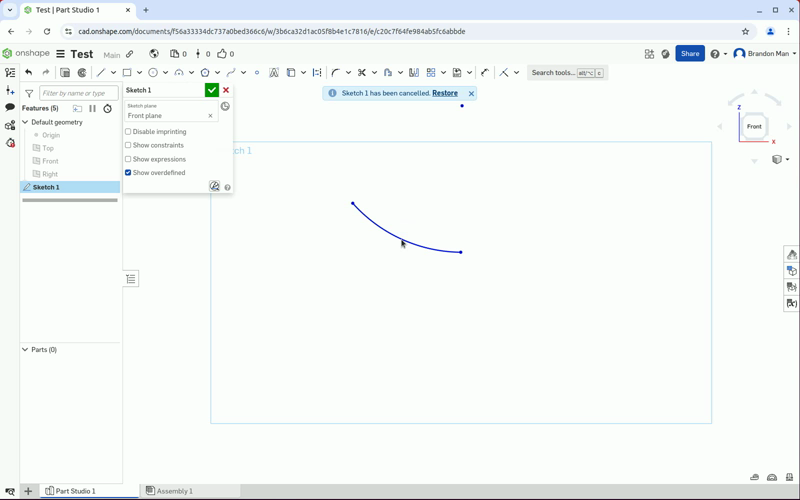
key(l)
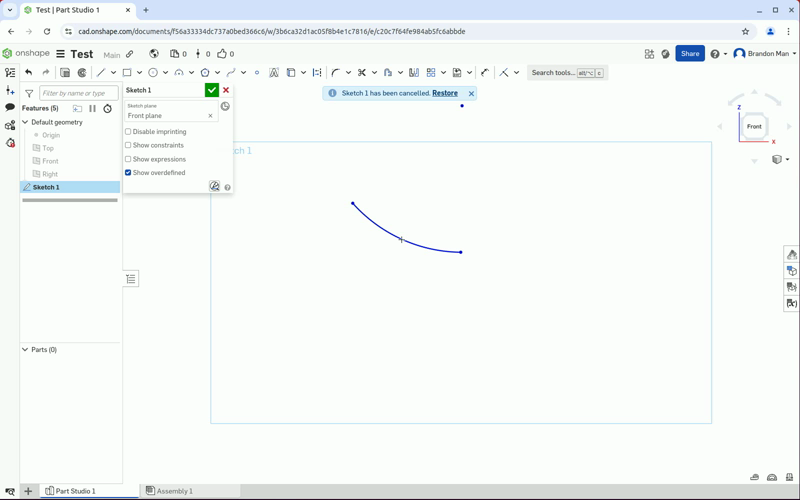
mouse_move(460, 252)
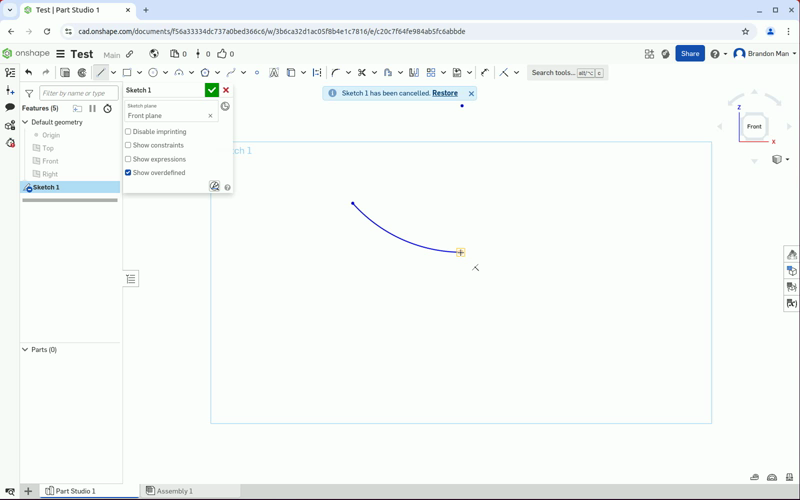
click(460, 252)
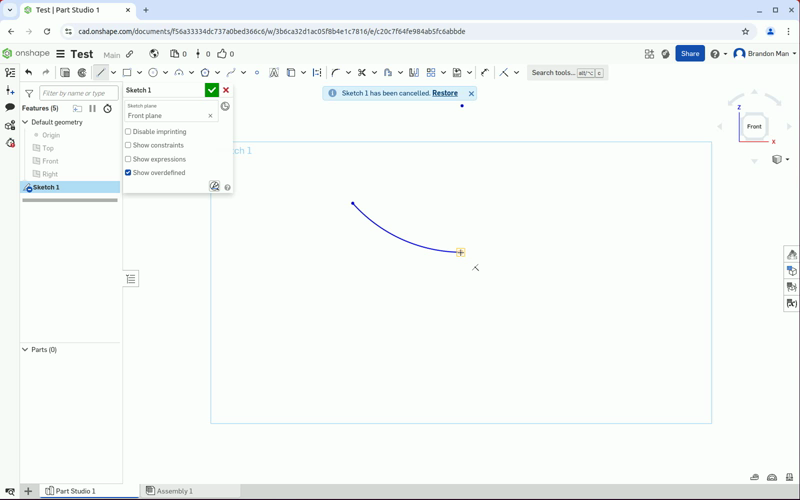
key_down(shift)
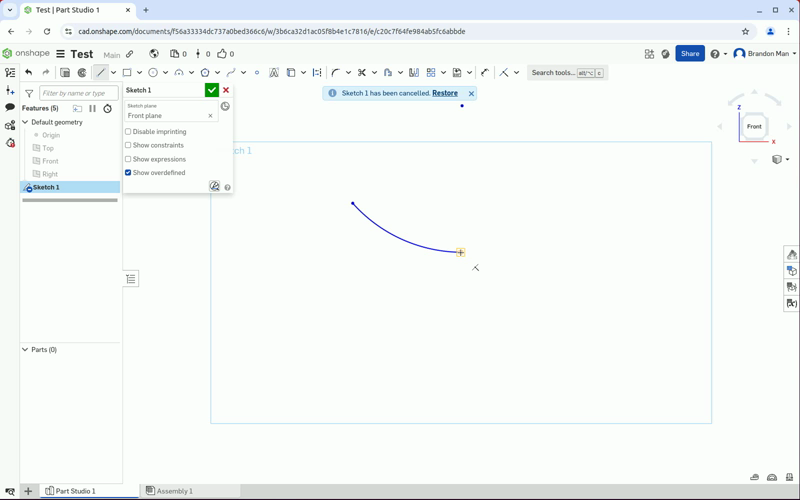
mouse_move(490, 252)
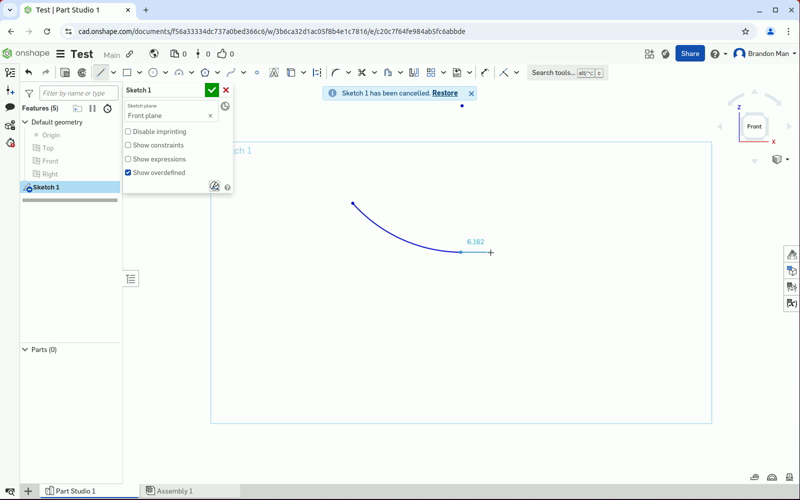
mouse_move(460, 214)
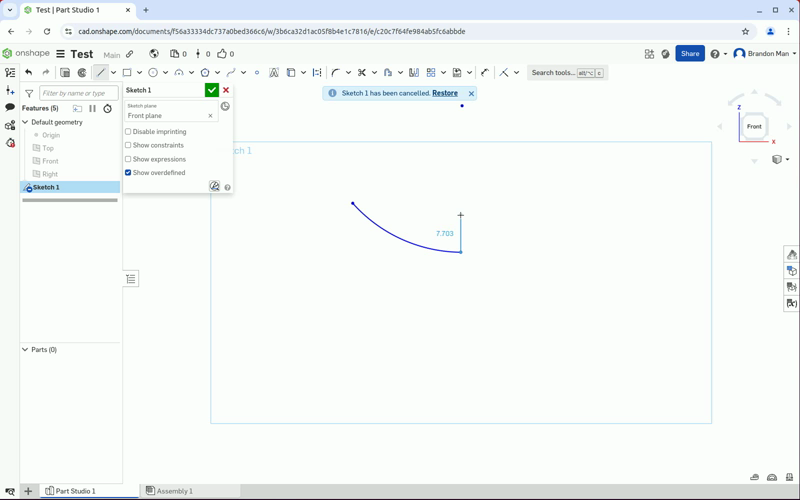
click(460, 214)
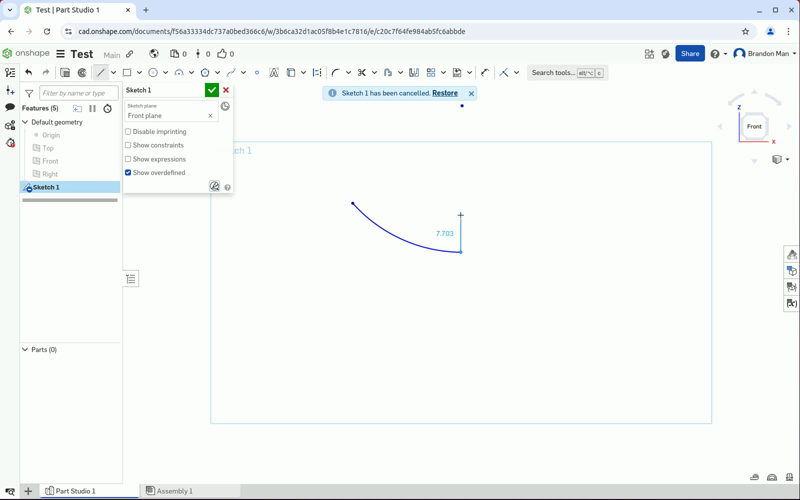
key_up(shift)
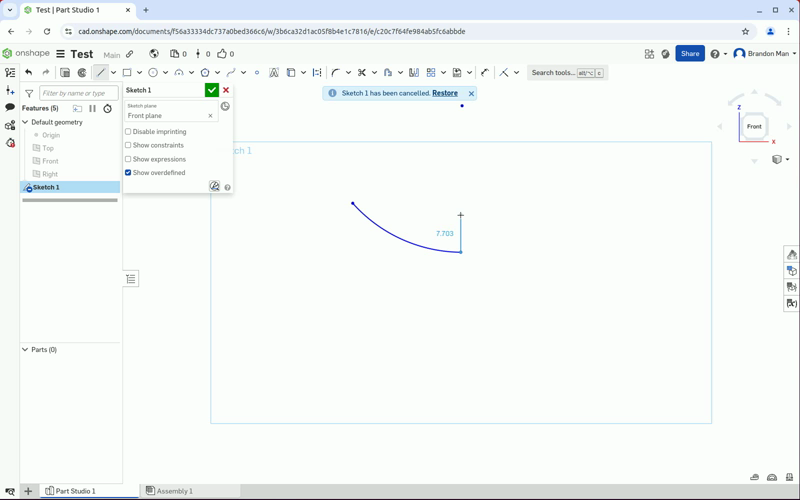
key(esc)
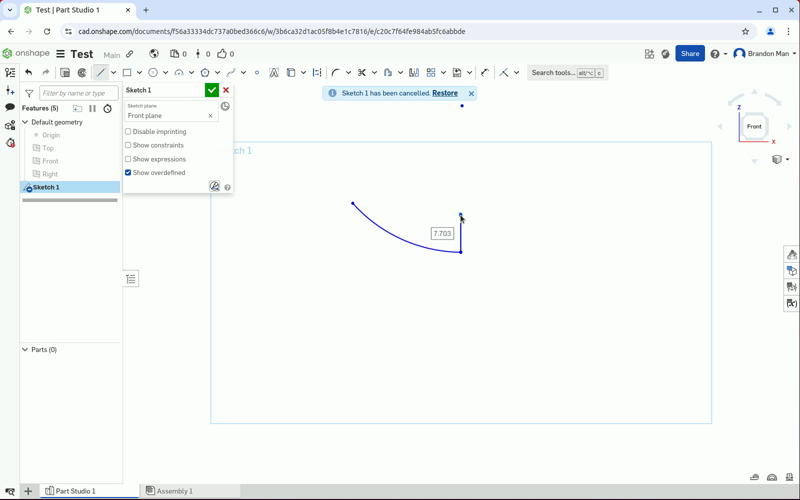
key(a)
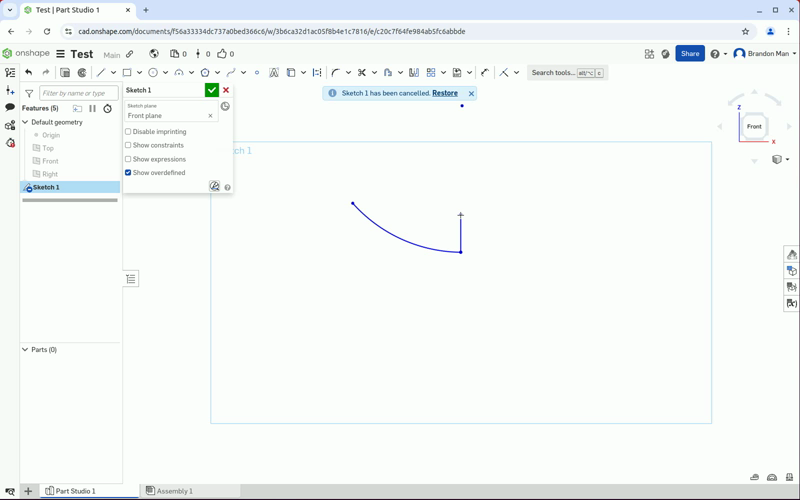
mouse_move(460, 214)
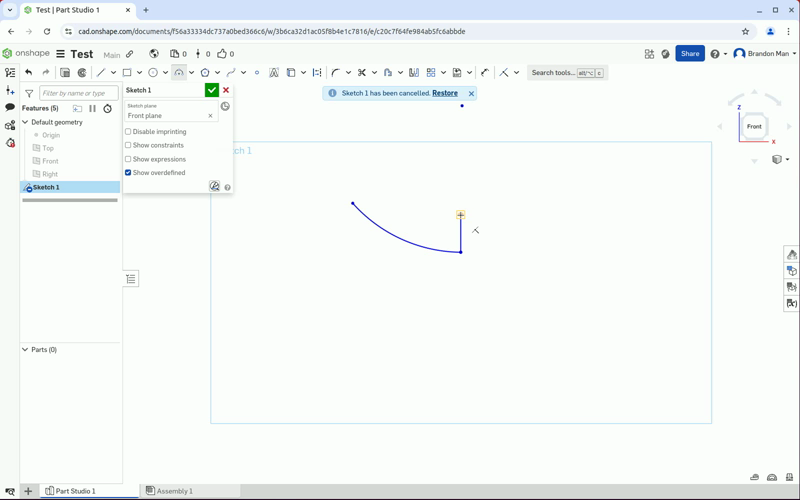
click(460, 214)
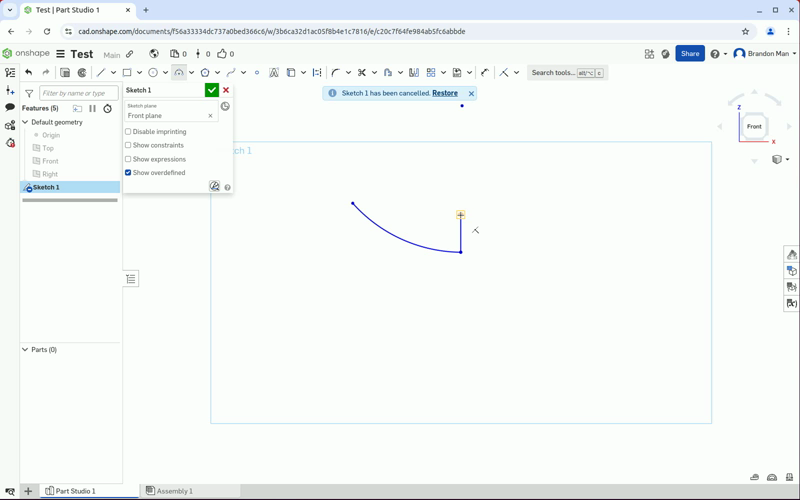
key_down(shift)
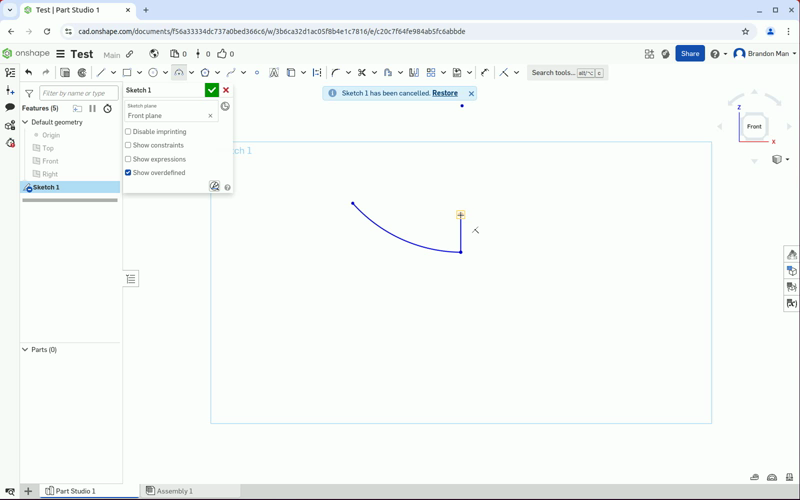
mouse_move(381, 178)
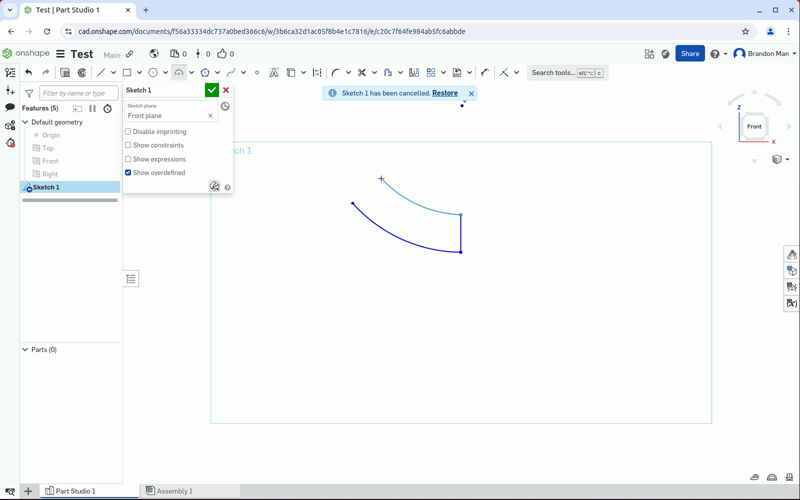
click(381, 178)
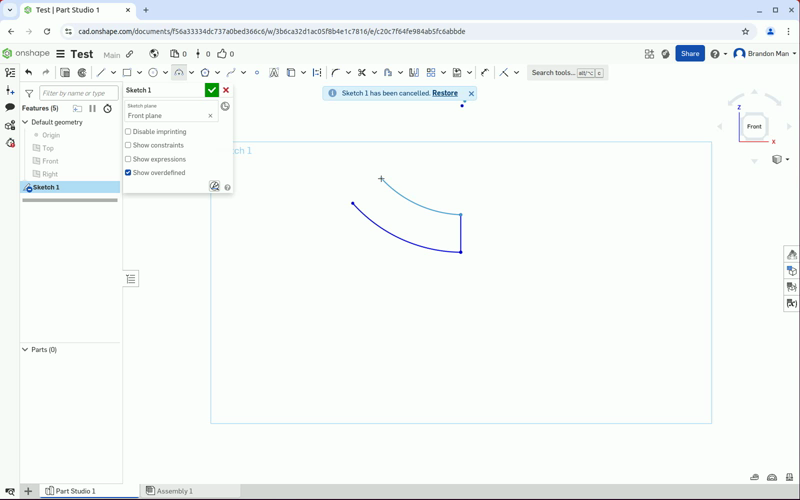
mouse_move(416, 205)
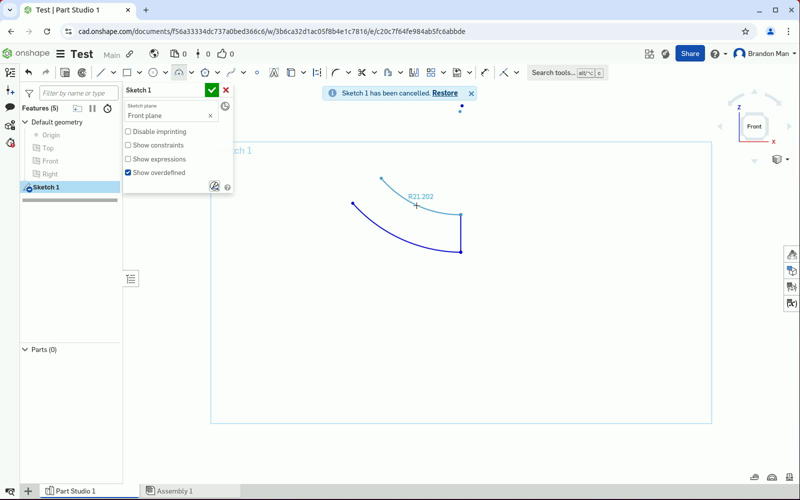
click(416, 205)
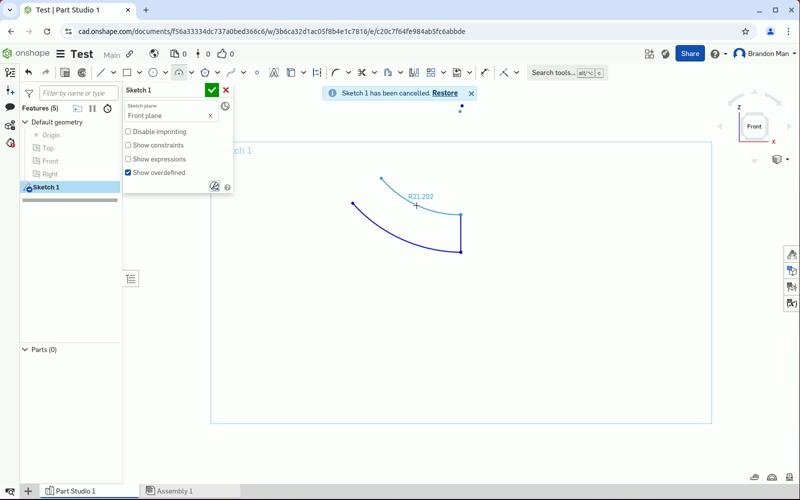
key_up(shift)
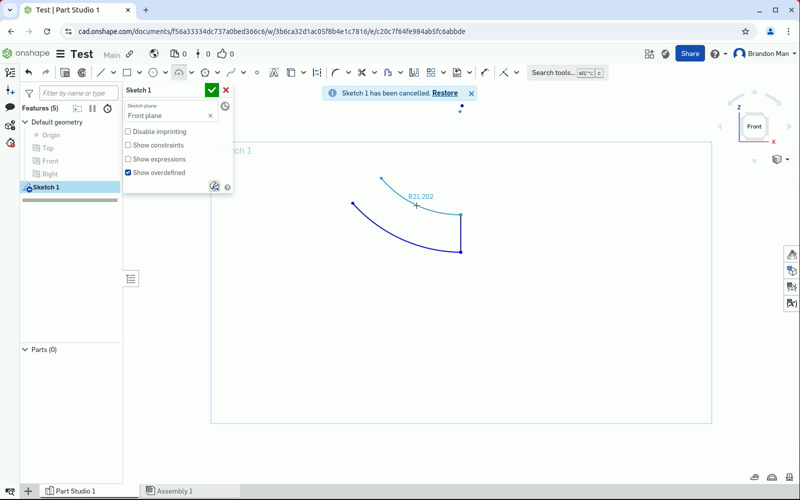
mouse_move(381, 178)
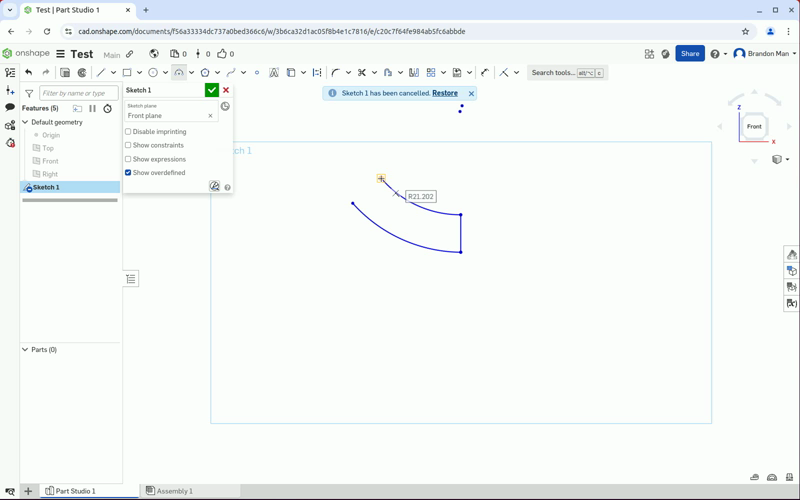
click(381, 178)
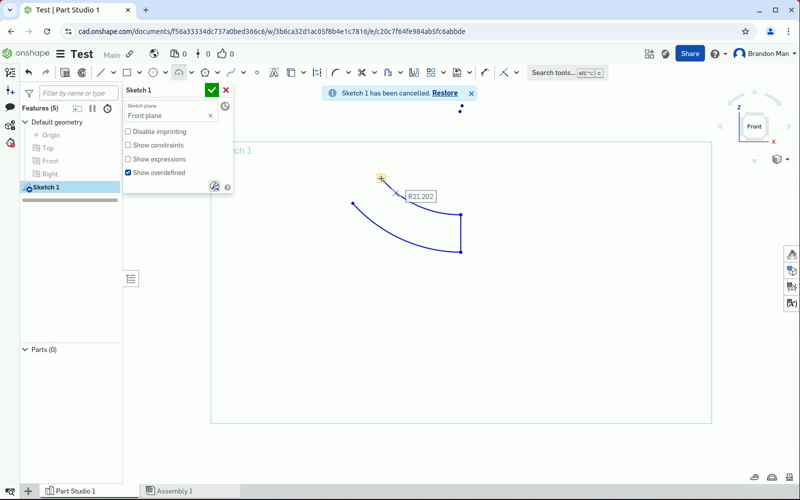
mouse_move(352, 203)
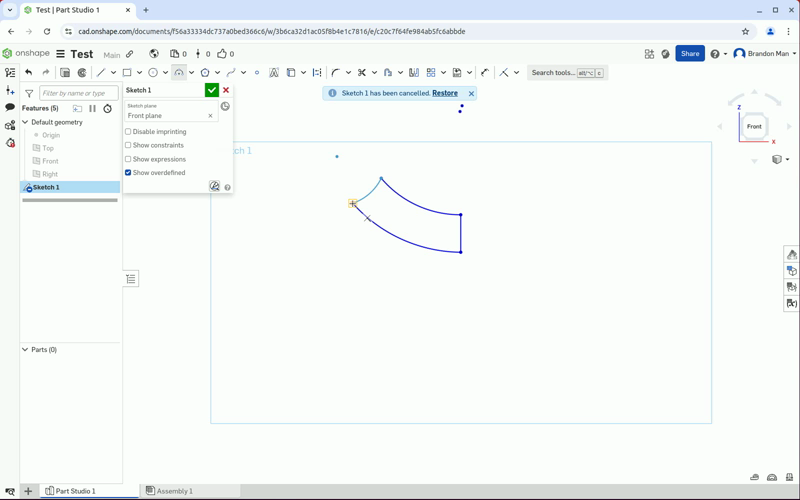
click(352, 203)
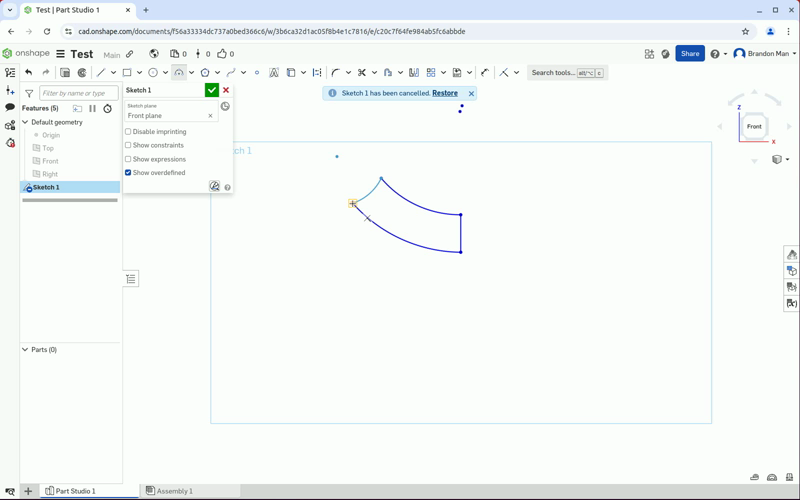
key_down(shift)
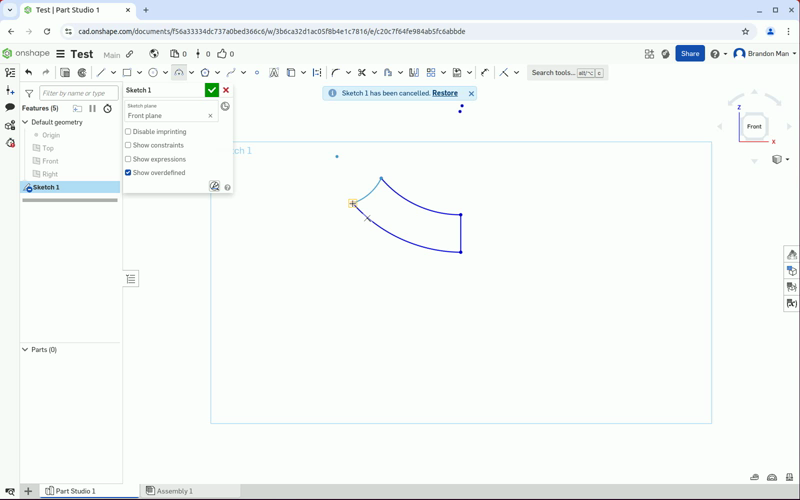
mouse_move(354, 176)
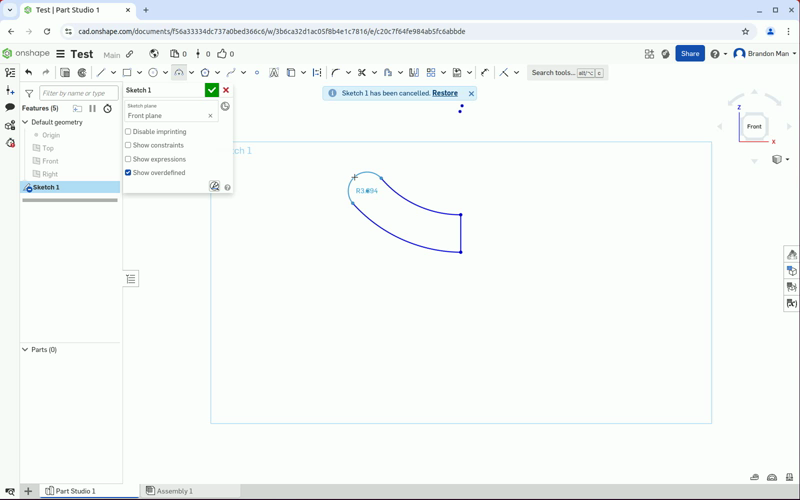
click(354, 176)
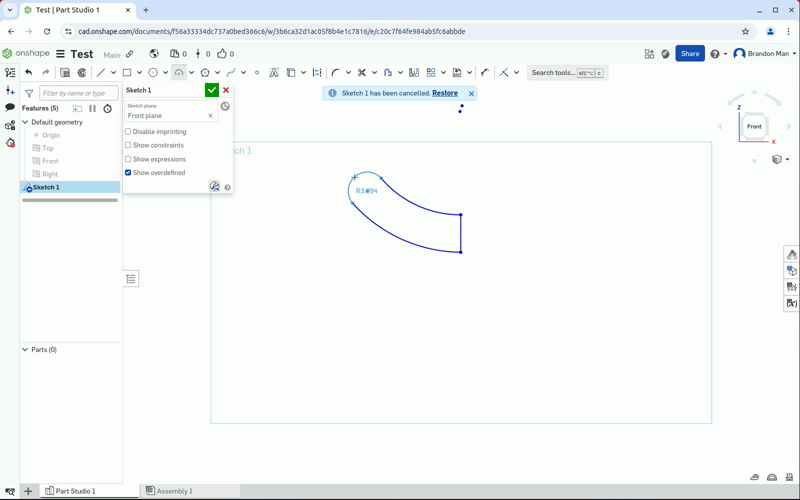
key_up(shift)
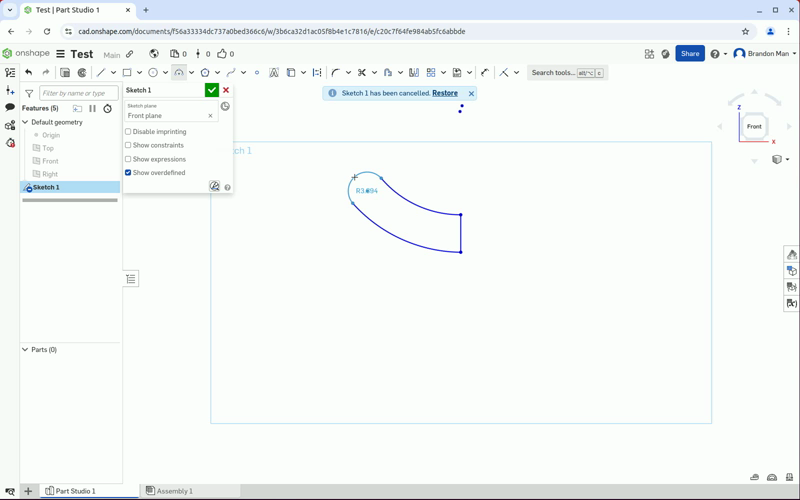
key(esc)
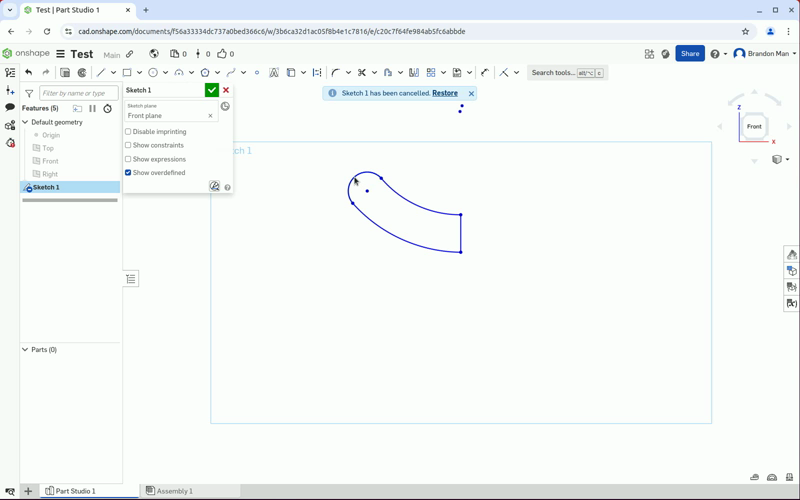
key(c)
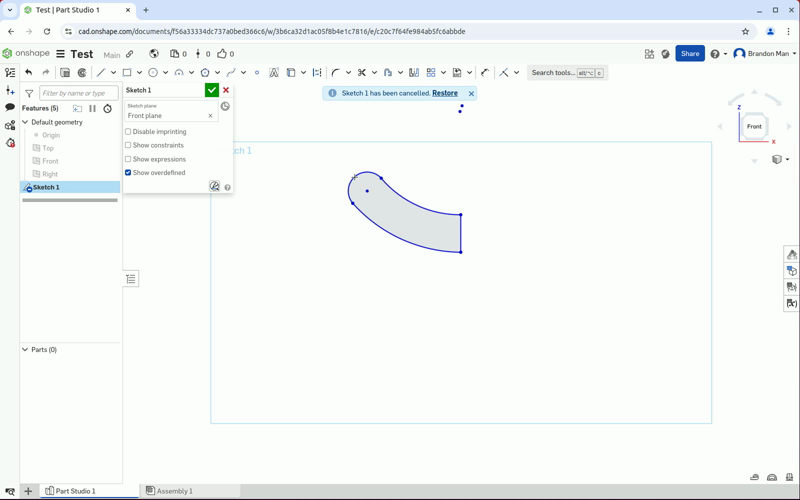
key_down(shift)
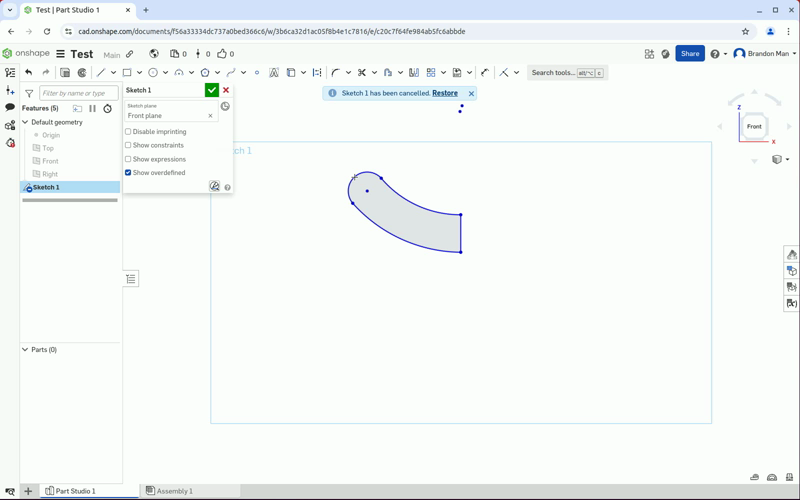
mouse_move(366, 190)
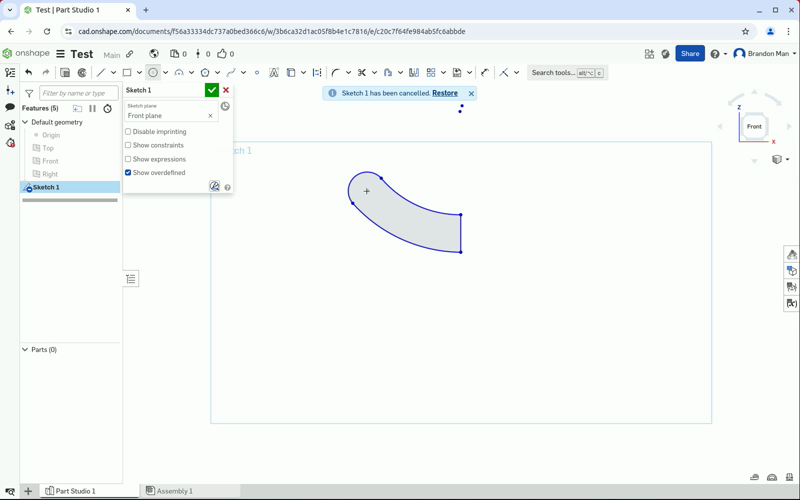
scroll(6)
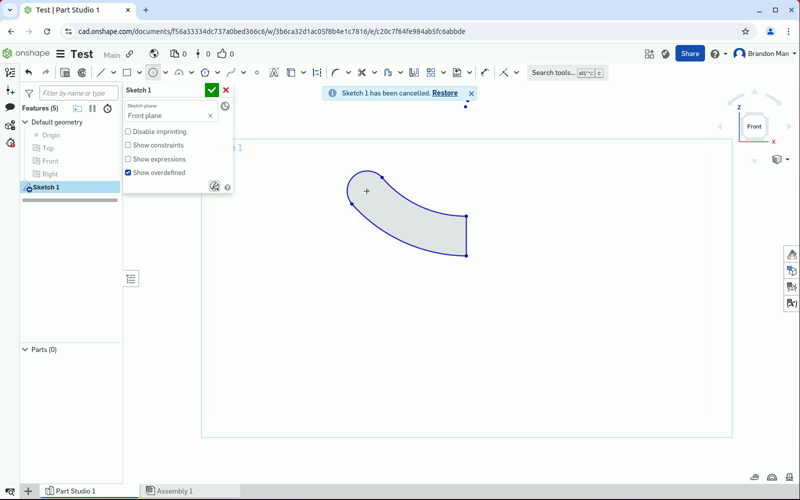
scroll(6)
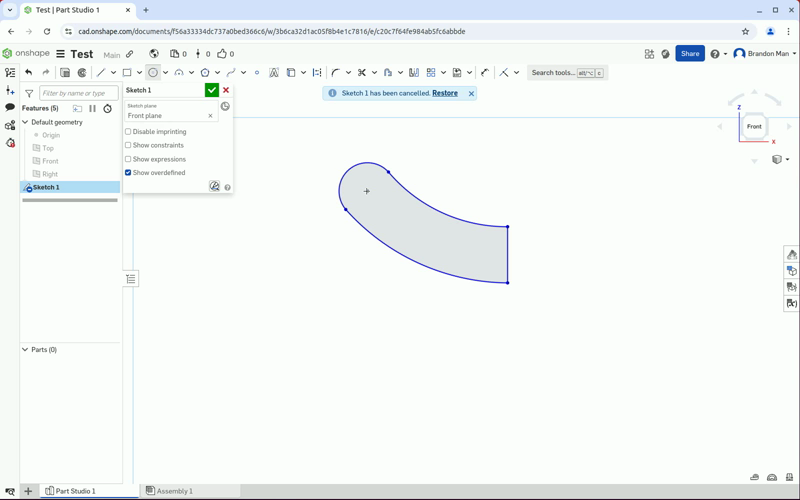
scroll(6)
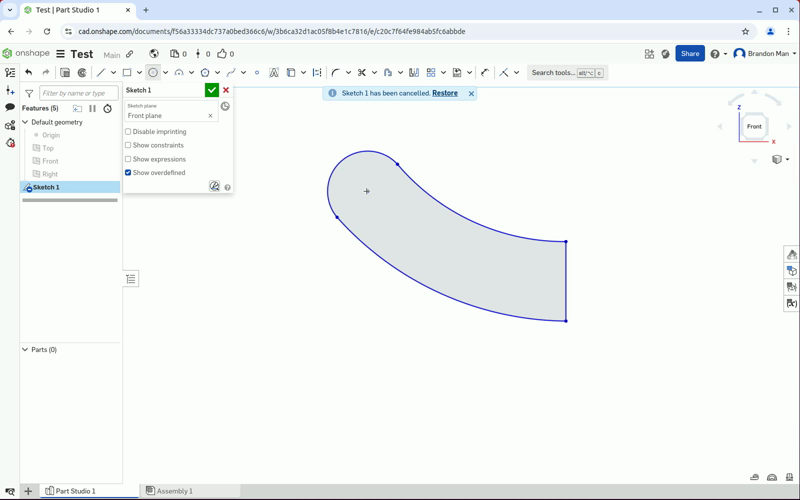
scroll(6)
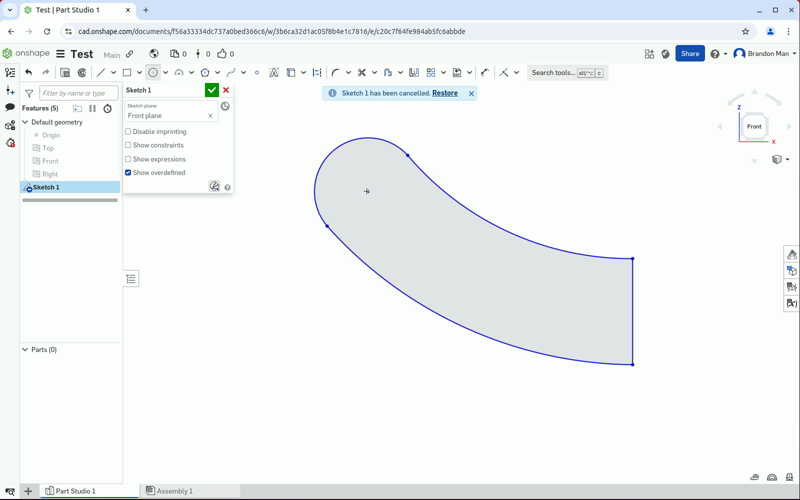
scroll(6)
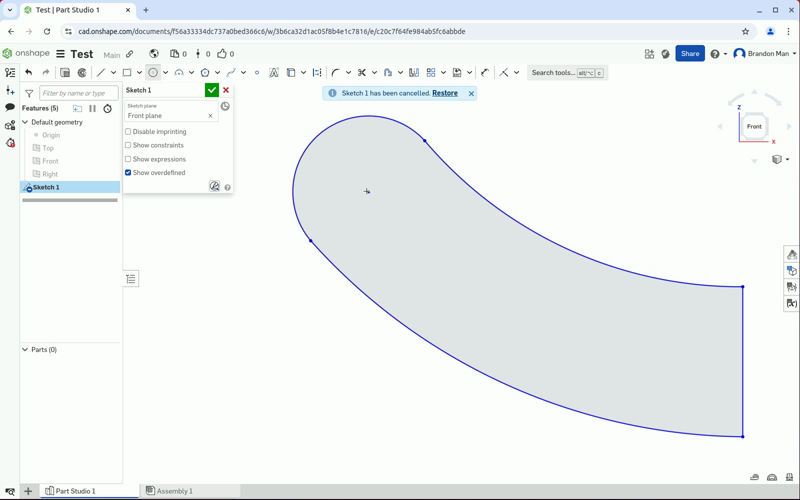
scroll(6)
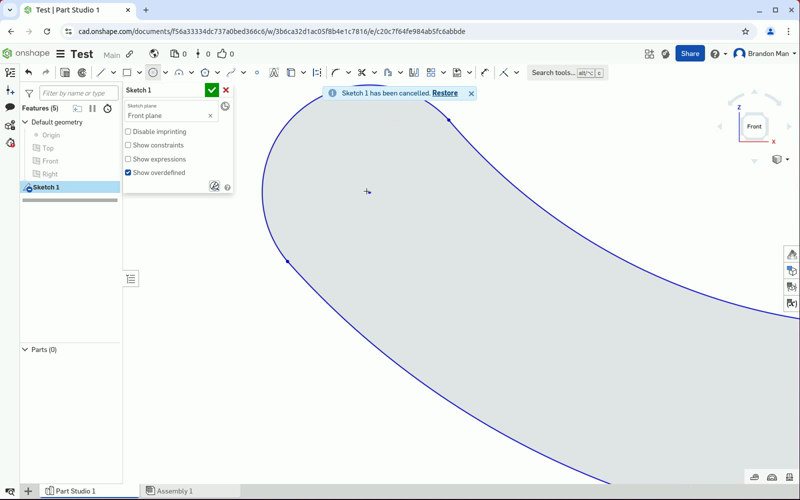
scroll(6)
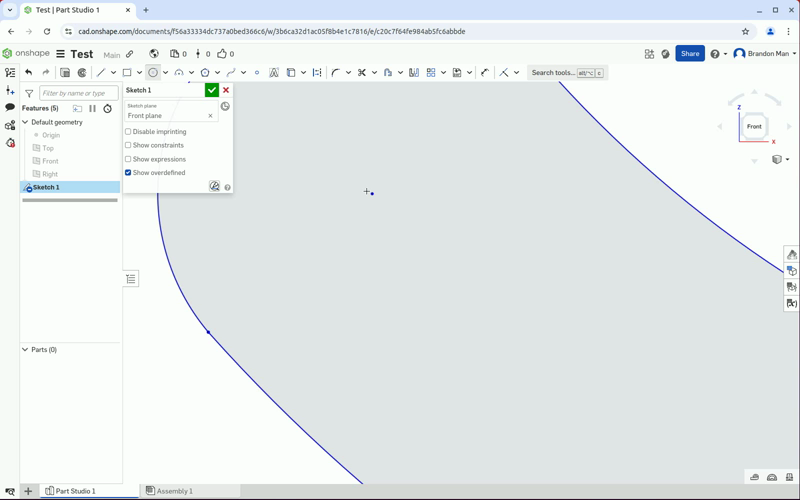
click(366, 190)
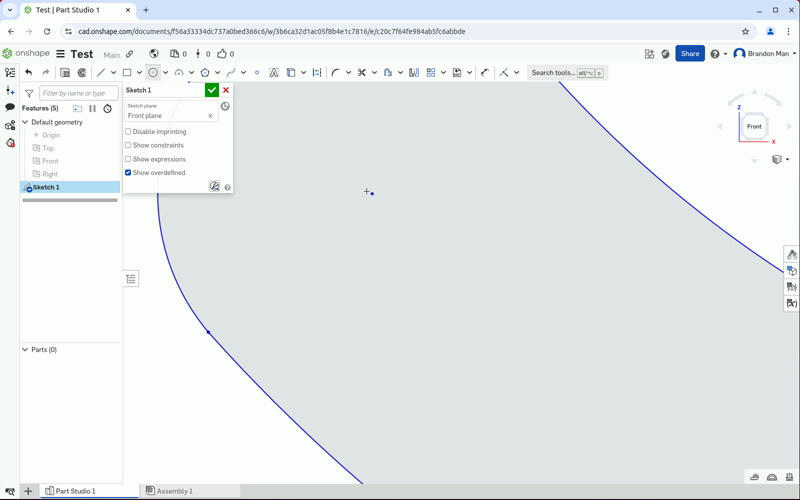
scroll(-6)
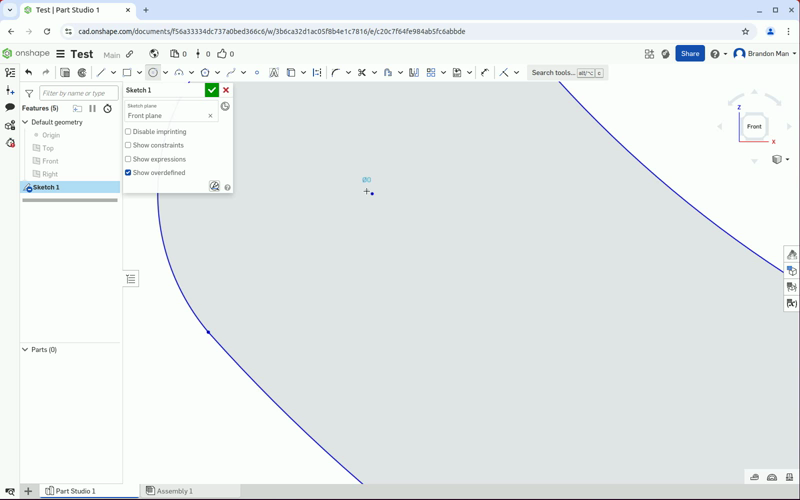
scroll(-6)
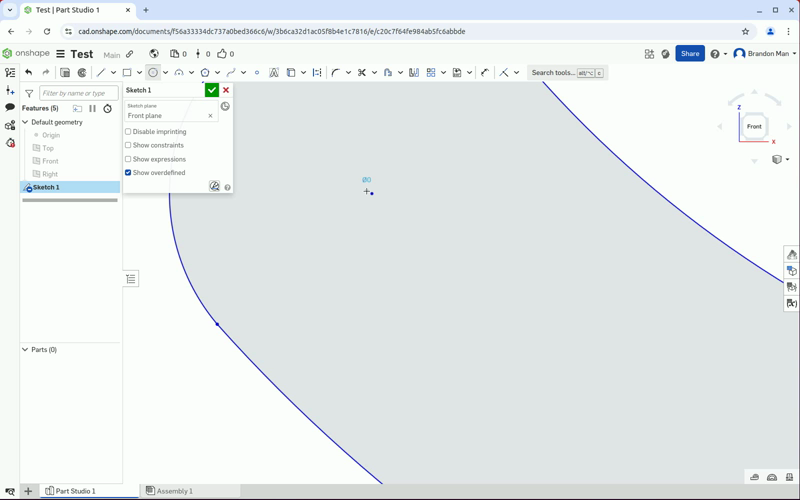
scroll(-6)
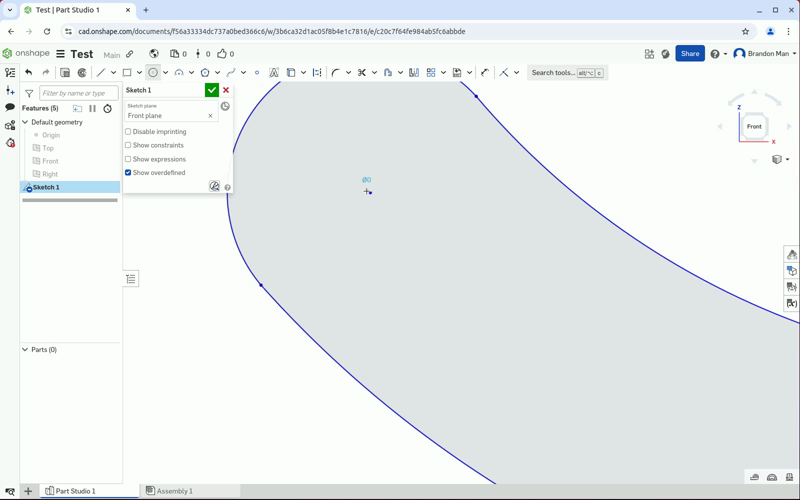
scroll(-6)
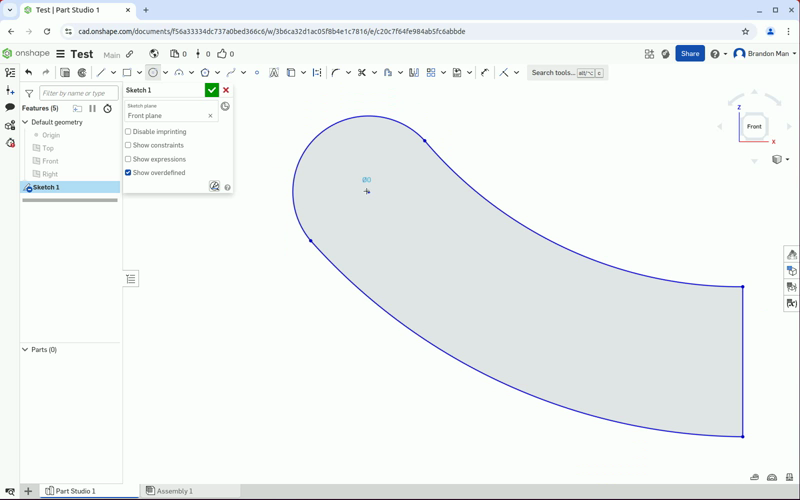
scroll(-6)
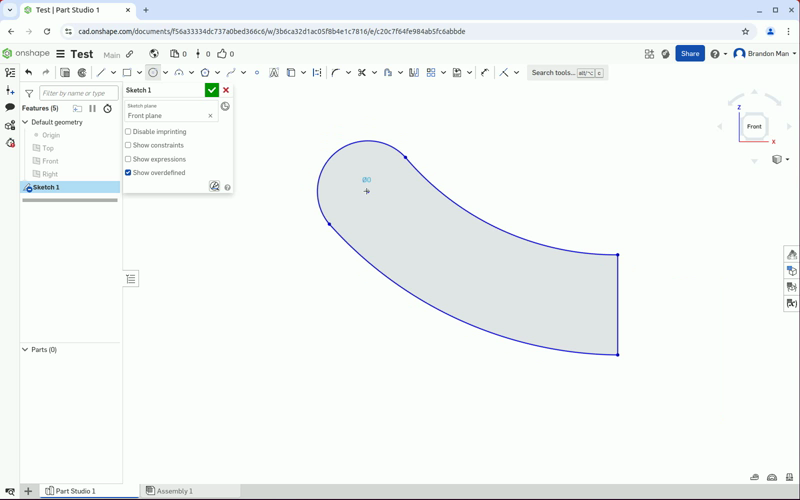
scroll(-6)
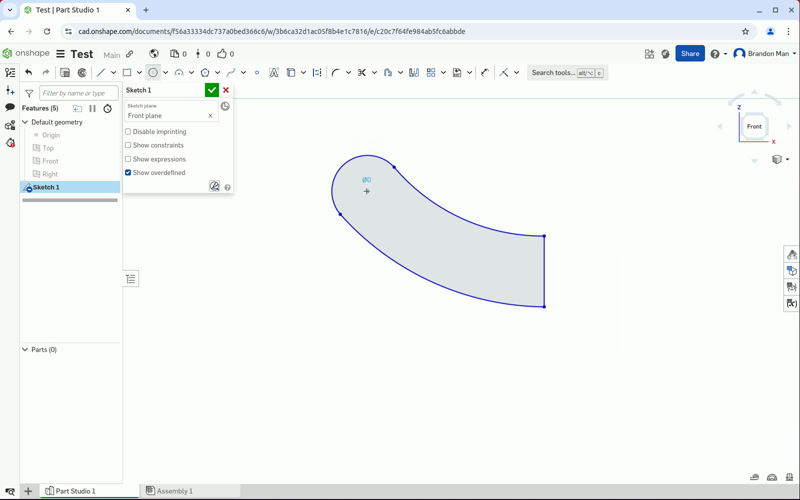
scroll(-6)
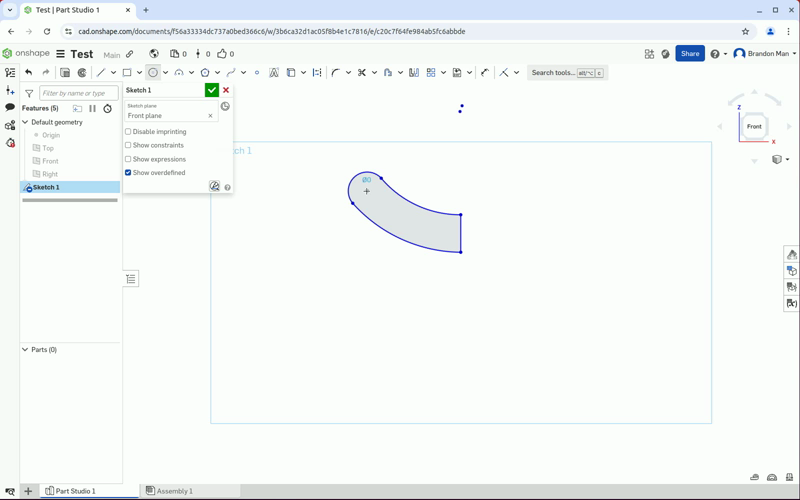
key_up(shift)
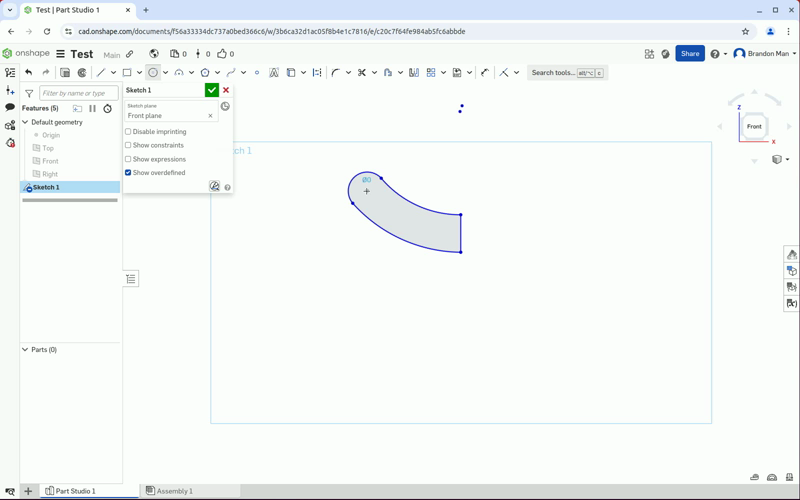
mouse_move(375, 190)
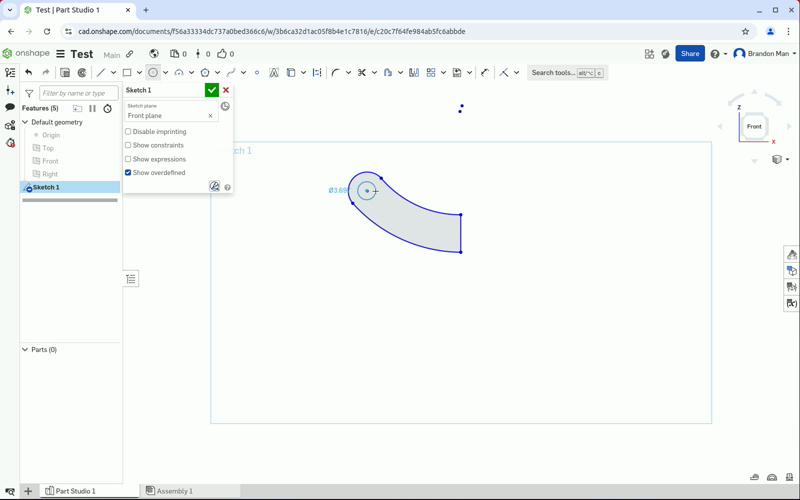
click(375, 190)
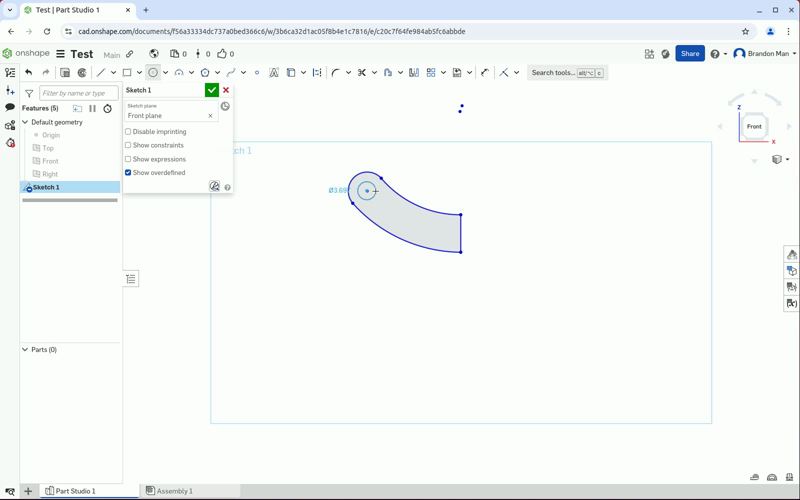
key(esc)
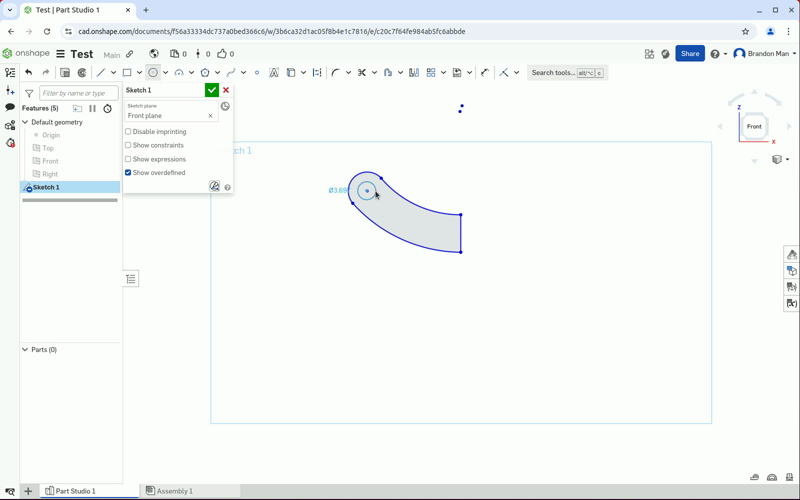
mouse_move(436, 245)
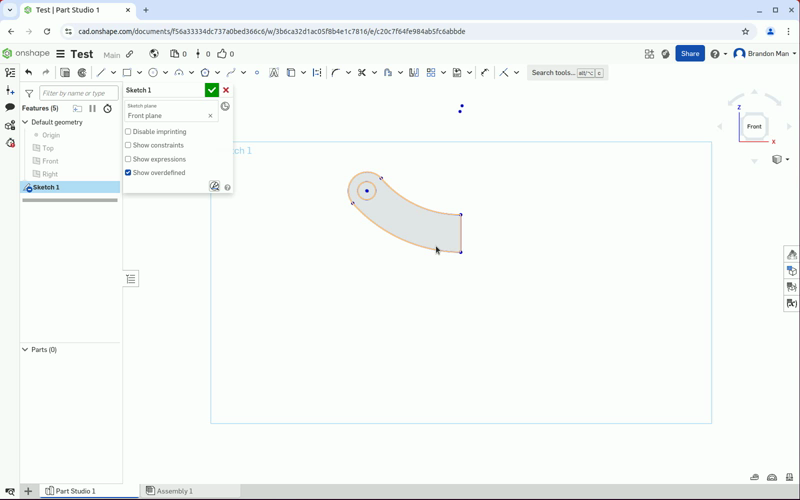
click(436, 245)
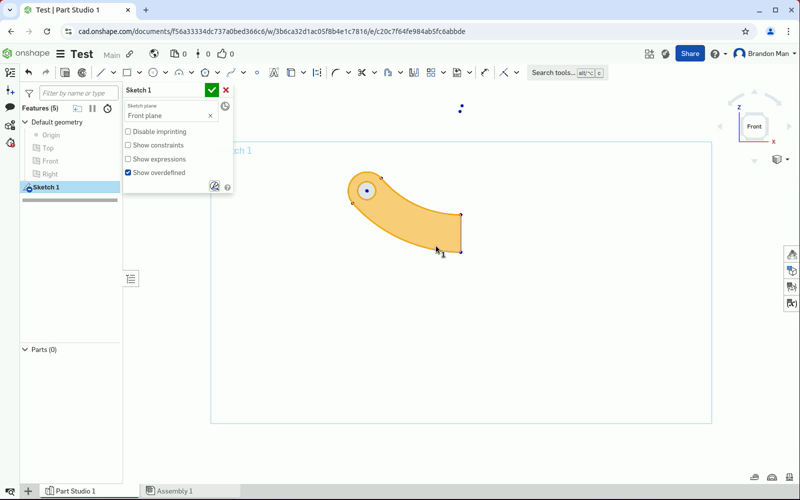
mouse_move(73, 352)
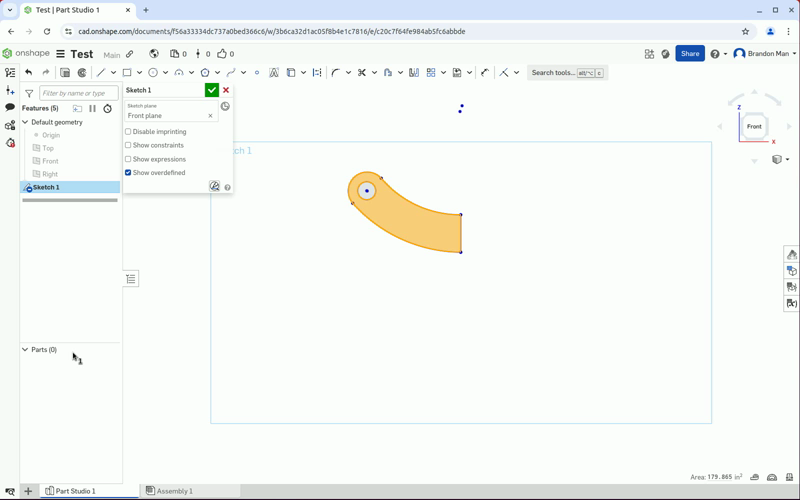
key(shift+y)
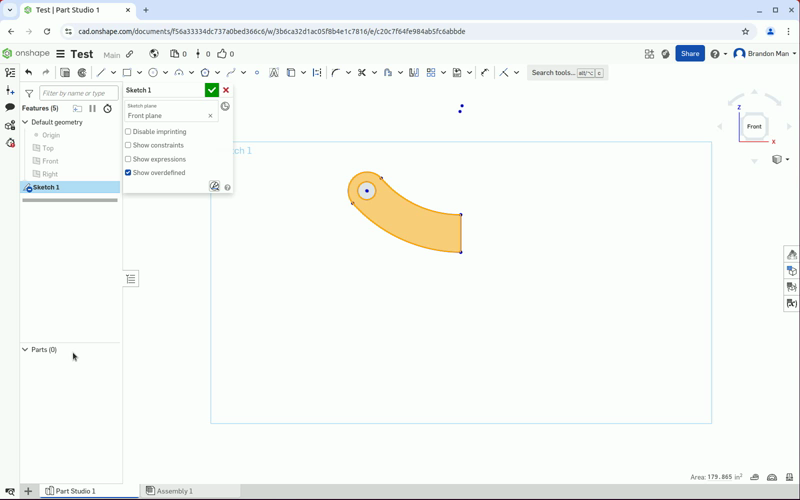
key(shift+e)
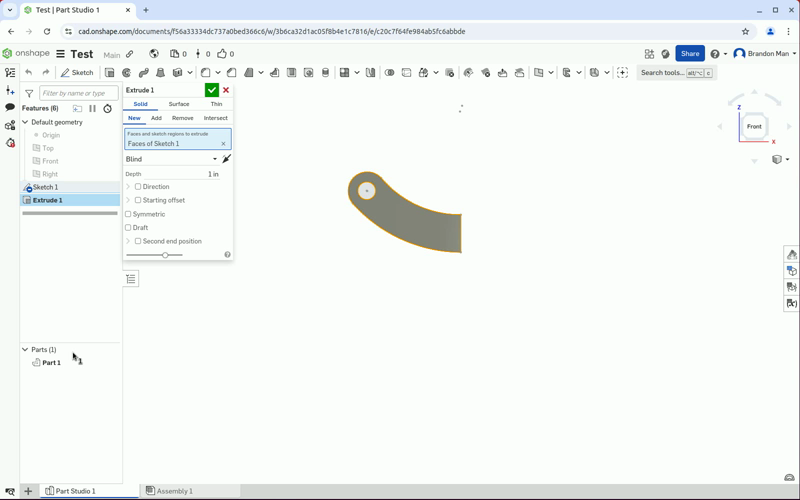
mouse_move(143, 106)
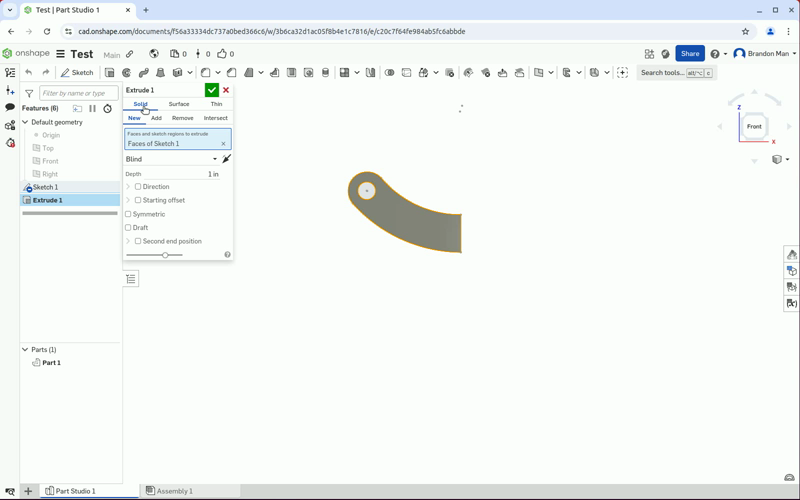
click(143, 106)
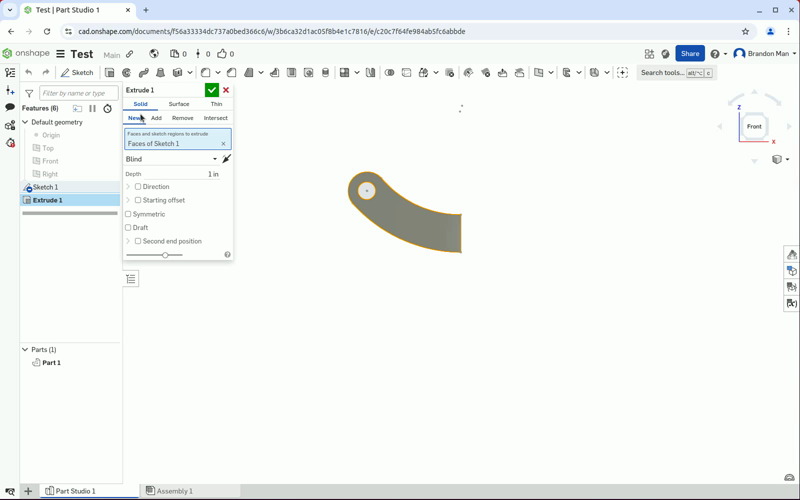
mouse_move(137, 120)
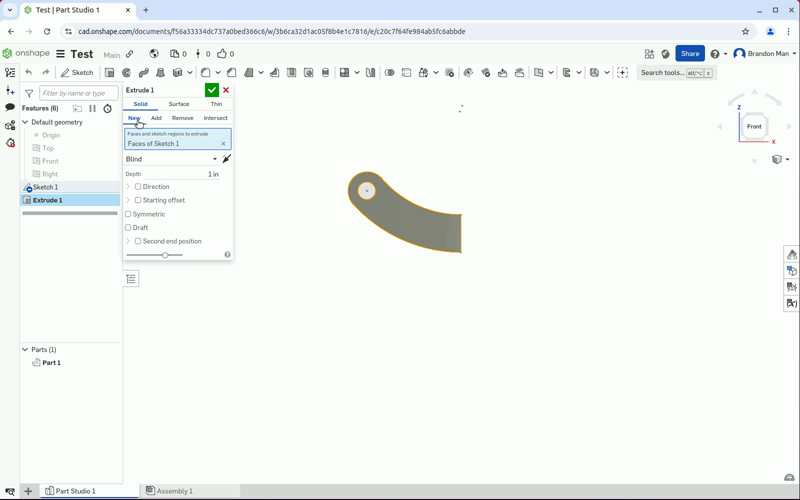
click(137, 120)
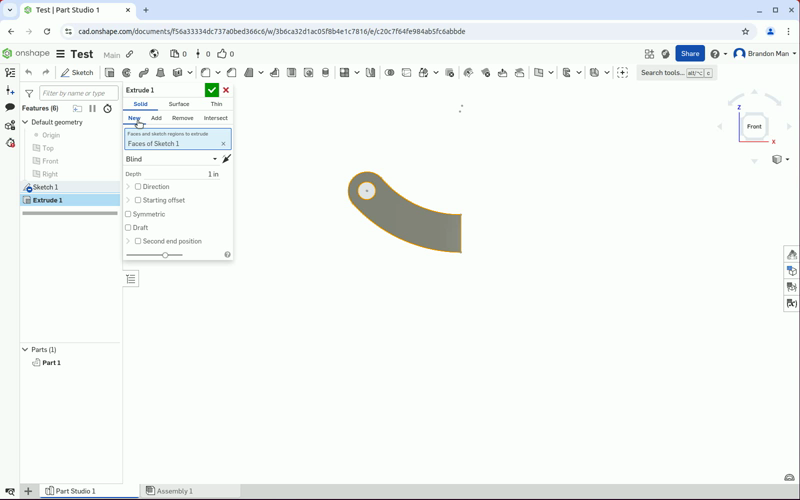
key(tab, 4)
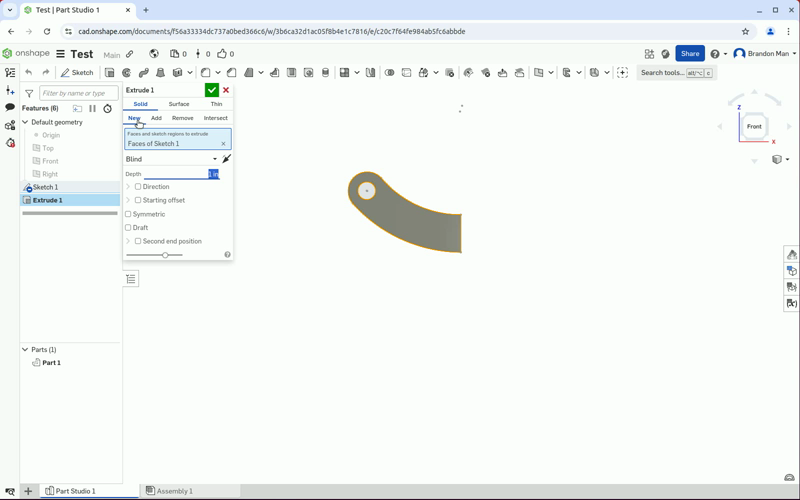
text(3.851)
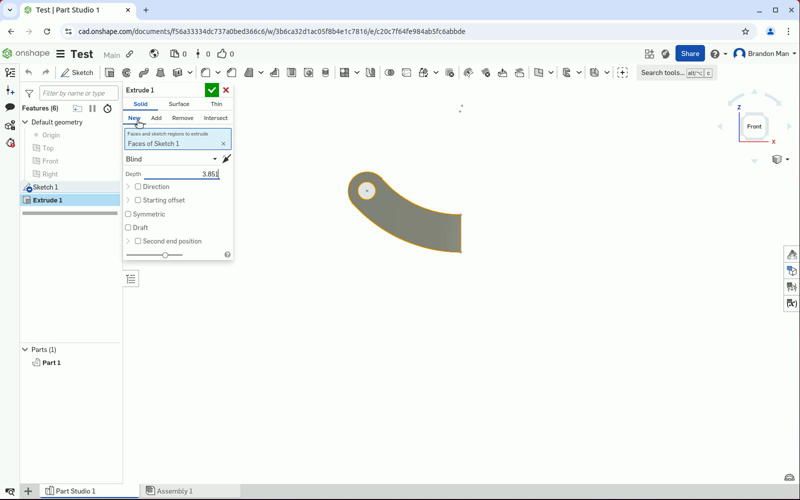
key(enter)
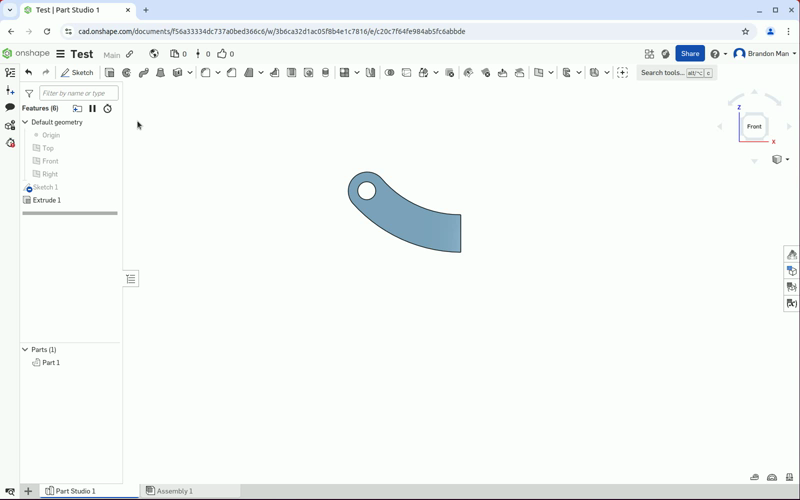
key(shift+h)
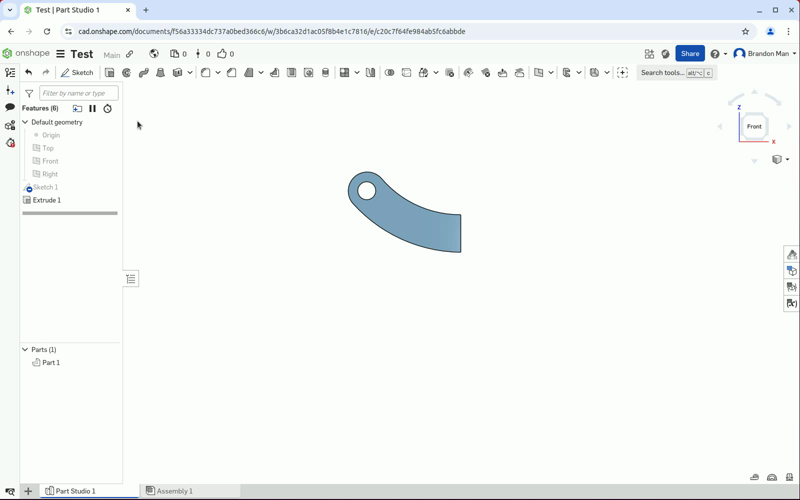
key(shift+h)
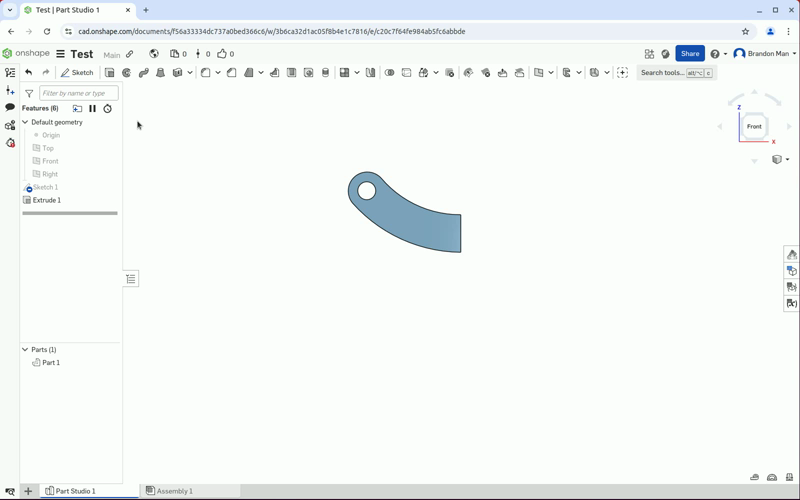
mouse_move(73, 189)
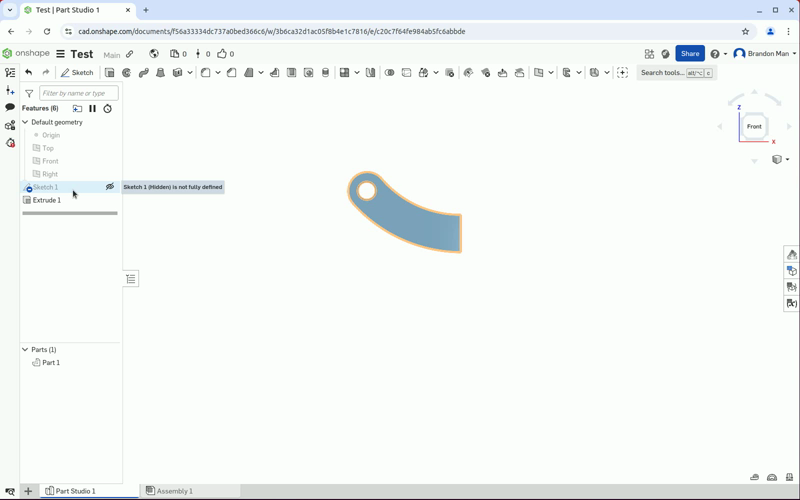
click(73, 189)
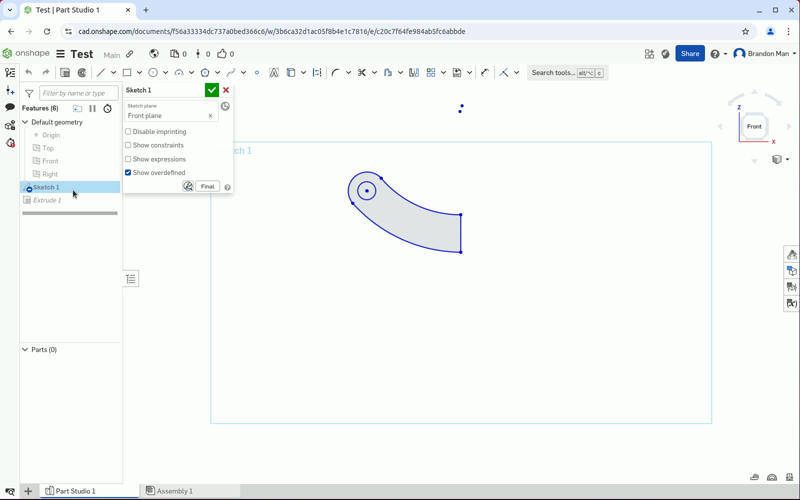
mouse_move(229, 92)
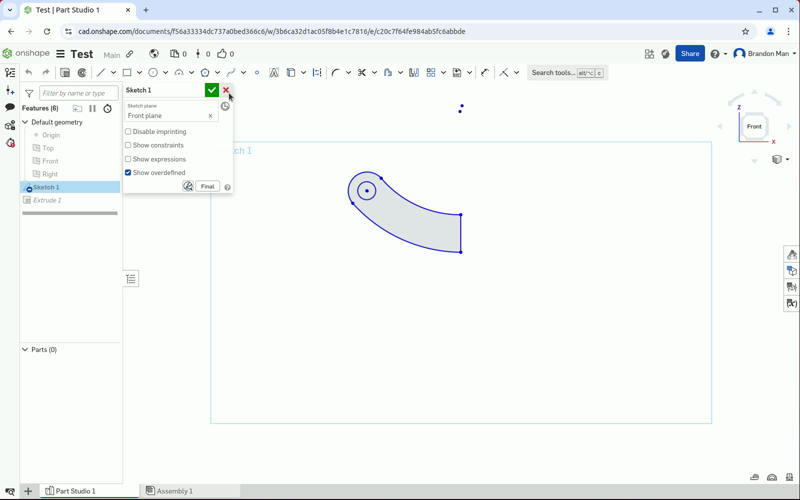
click(229, 92)
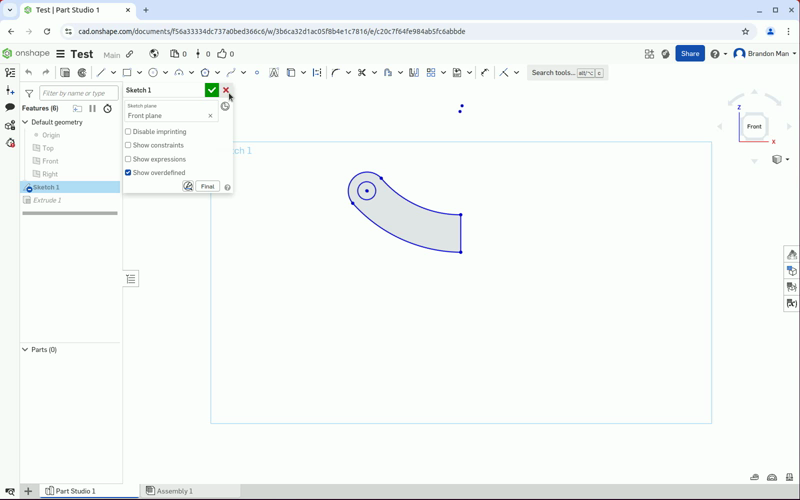
key(shift+s)
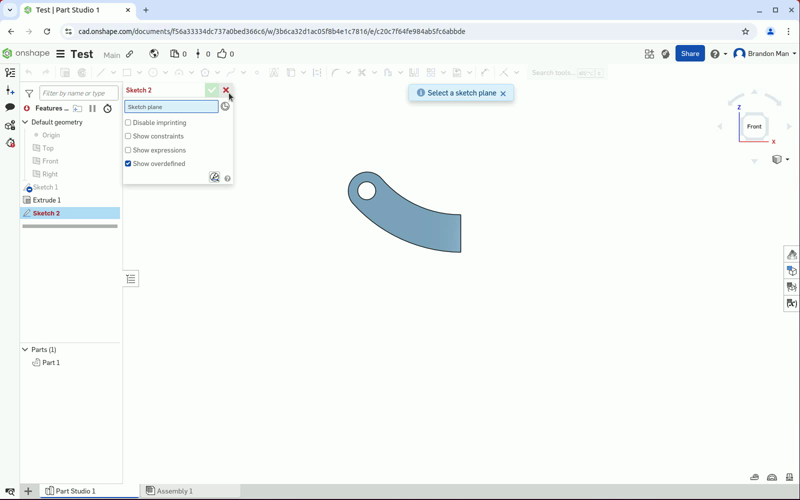
mouse_move(73, 163)
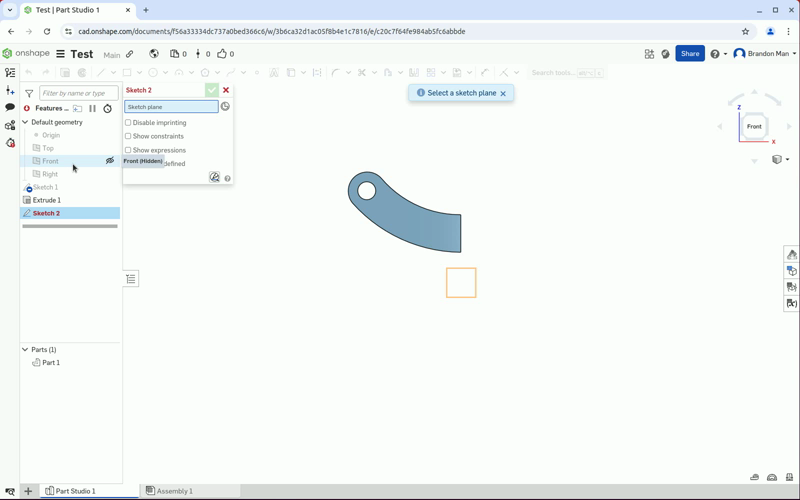
click(73, 163)
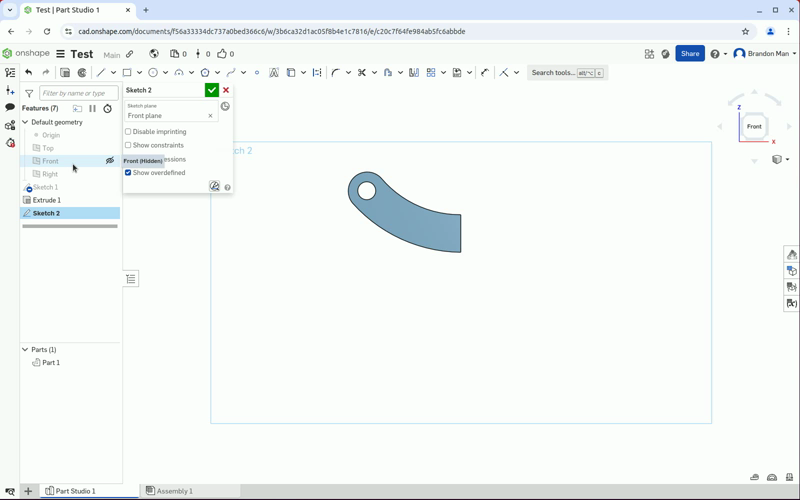
mouse_move(73, 352)
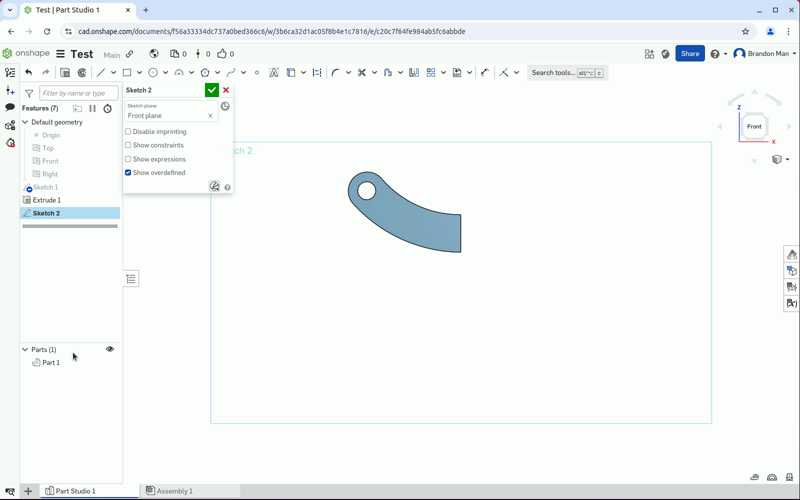
key(y)
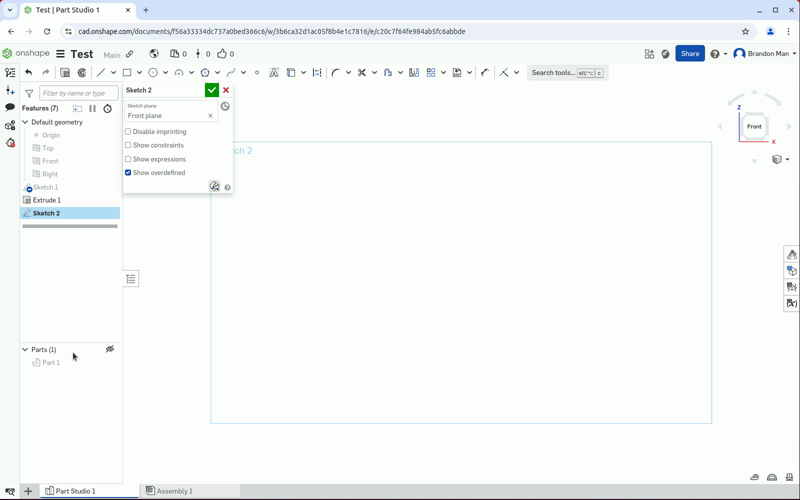
key(a)
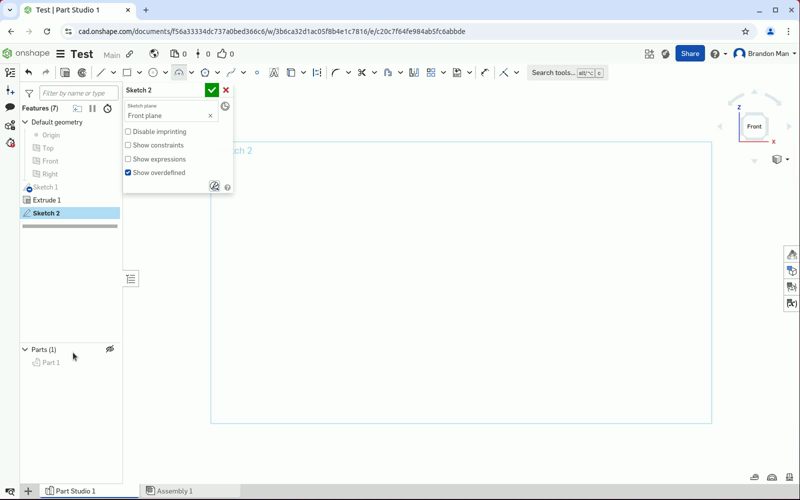
key_down(shift)
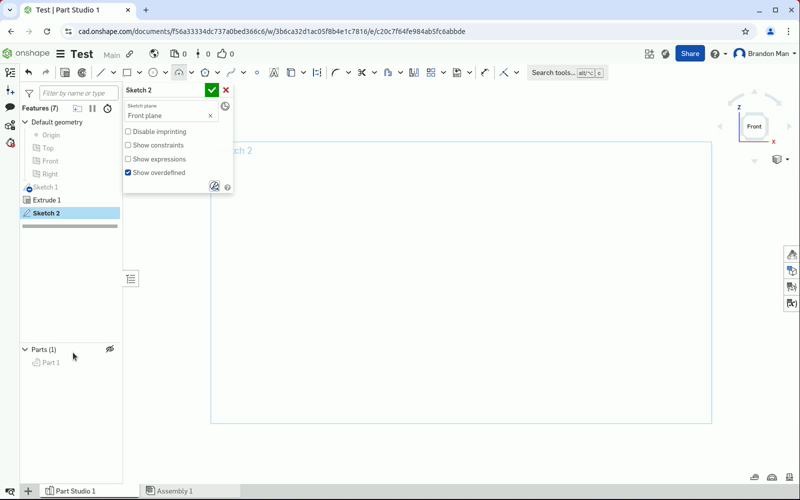
mouse_move(460, 251)
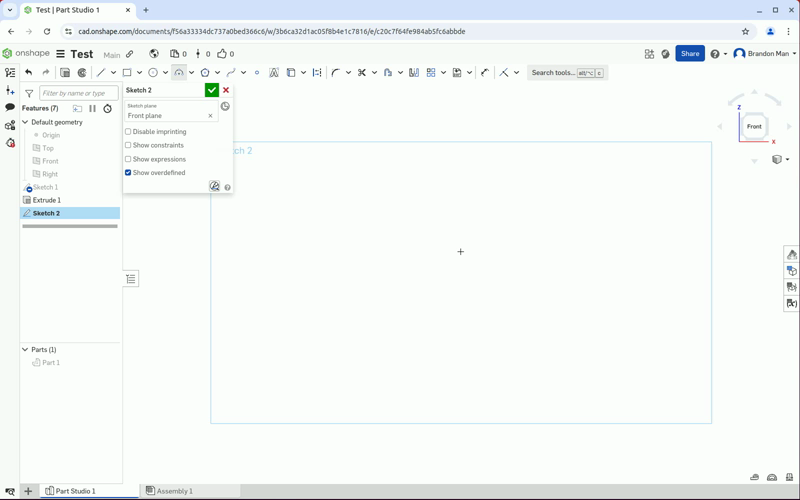
click(460, 251)
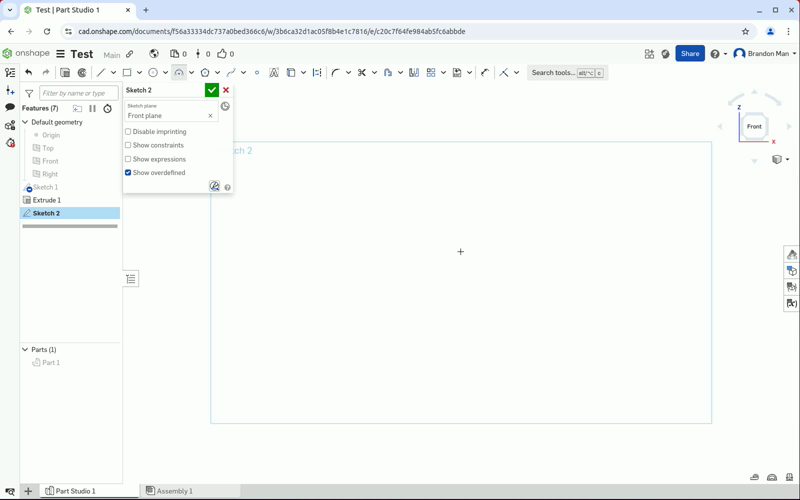
key_up(shift)
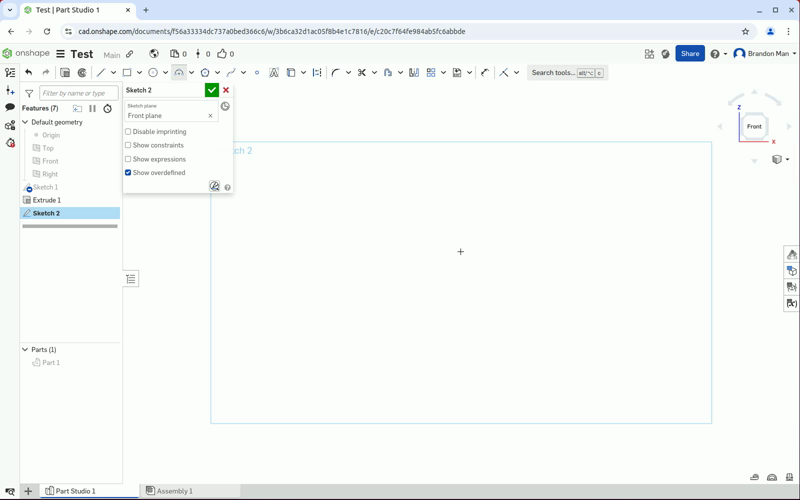
key_down(shift)
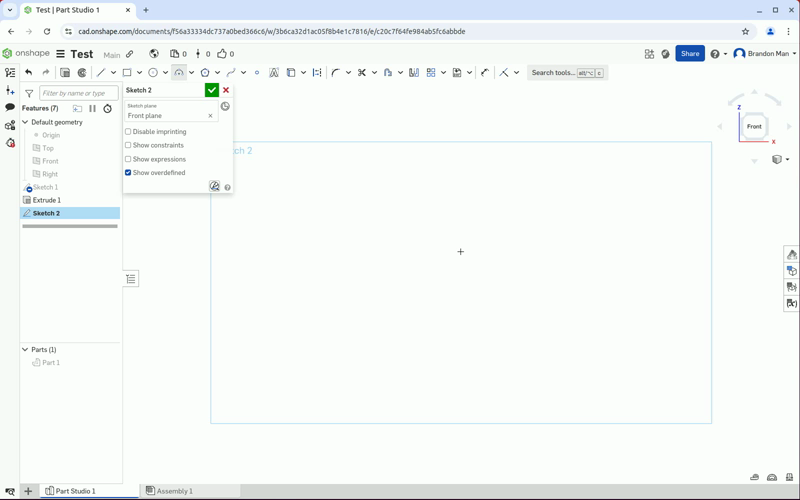
mouse_move(568, 202)
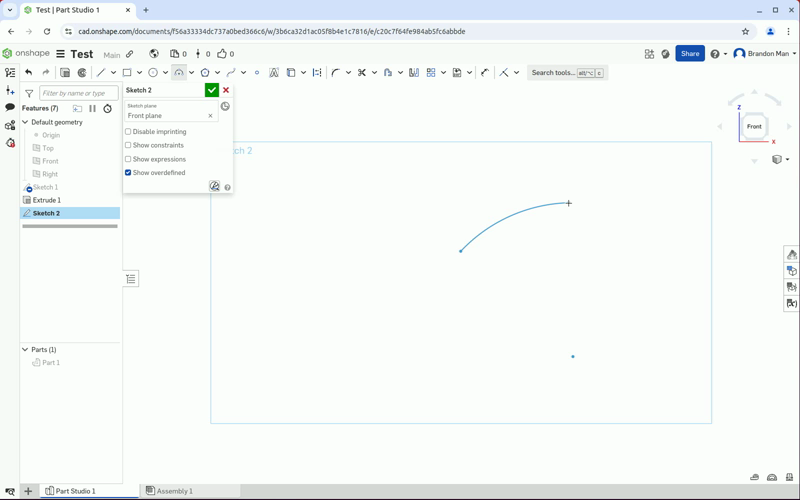
click(568, 202)
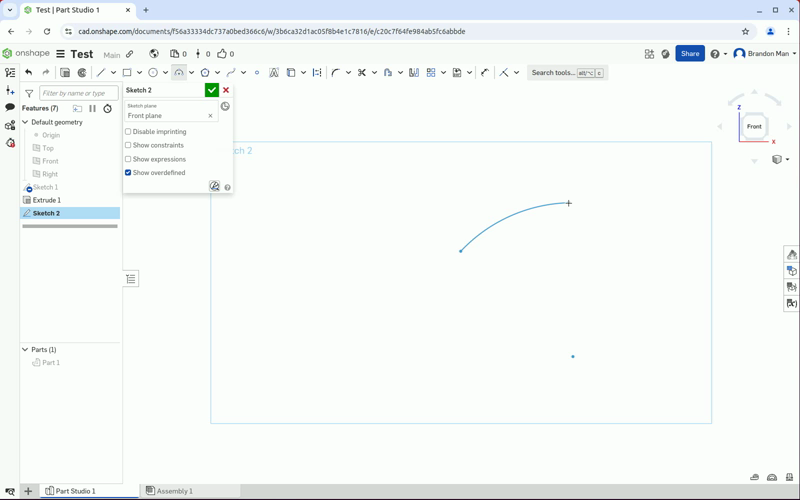
mouse_move(519, 238)
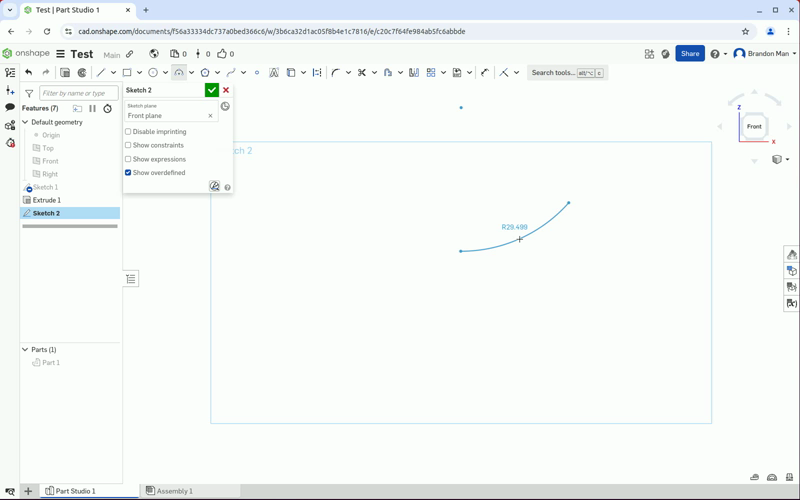
click(519, 238)
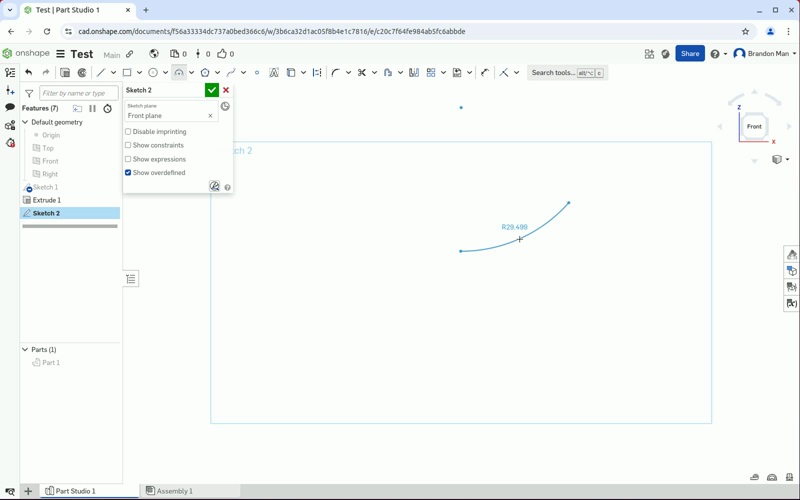
key_up(shift)
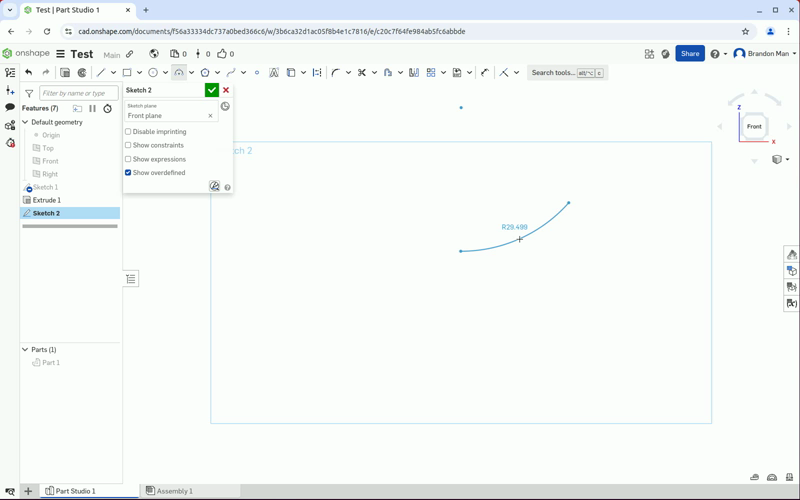
mouse_move(568, 202)
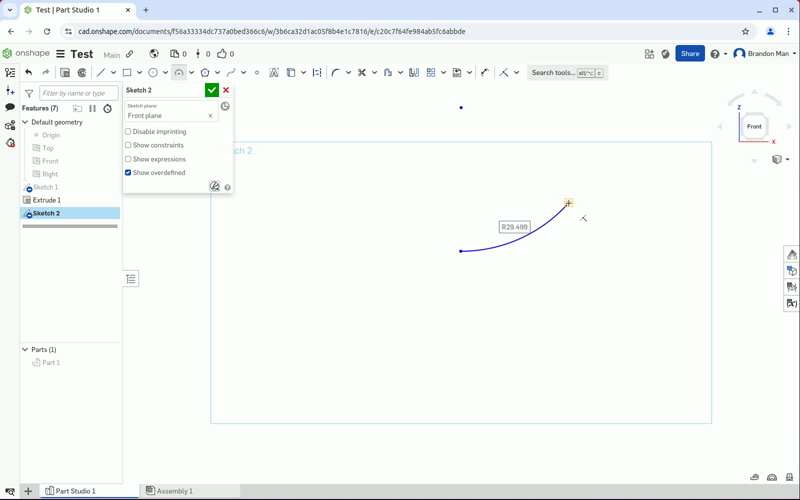
click(568, 202)
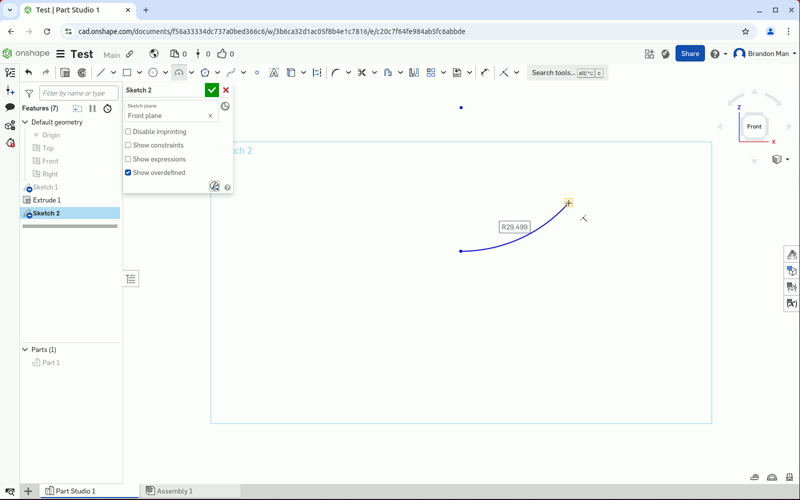
key_down(shift)
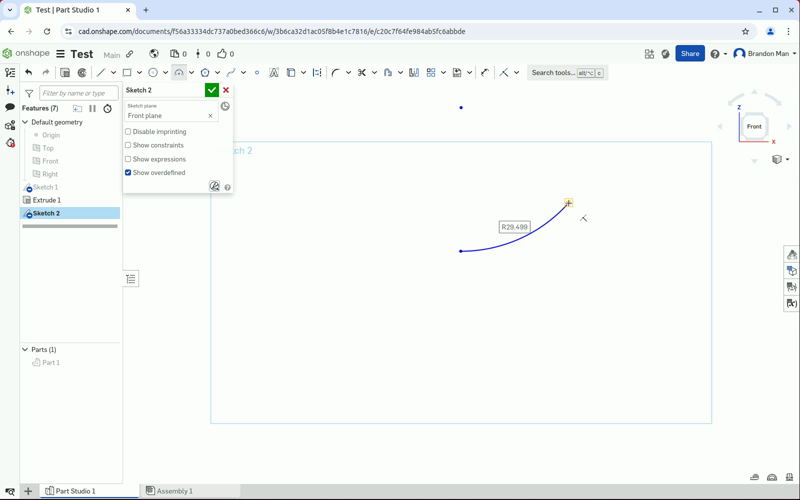
mouse_move(540, 177)
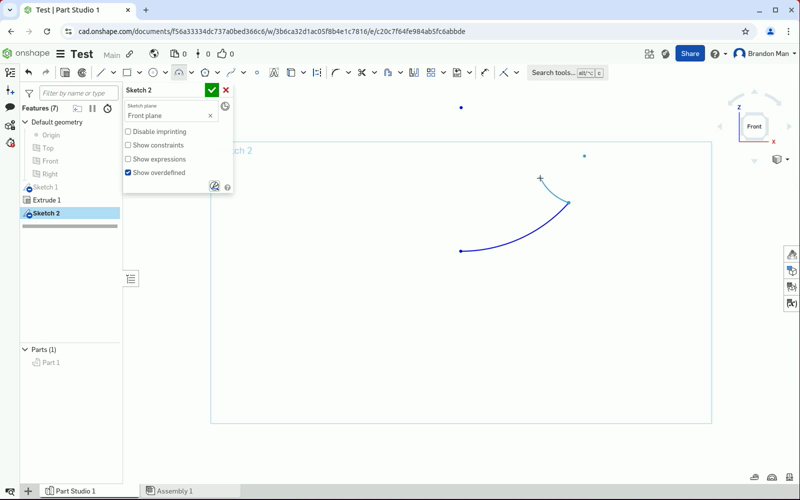
click(540, 177)
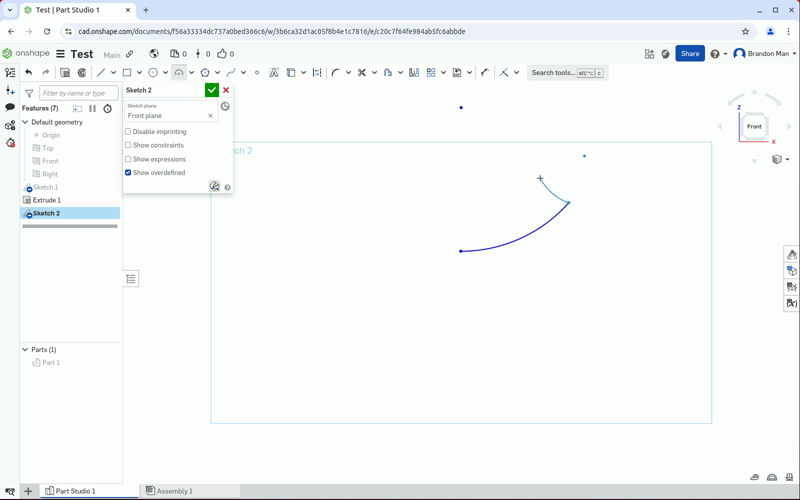
mouse_move(566, 176)
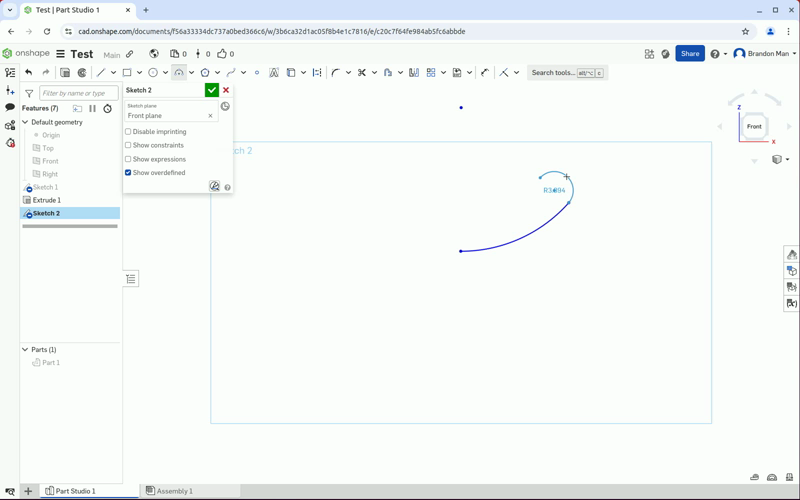
click(566, 176)
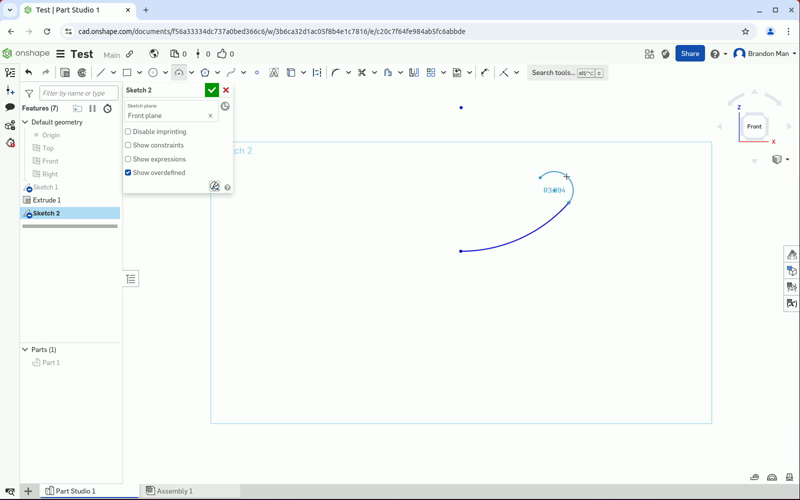
key_up(shift)
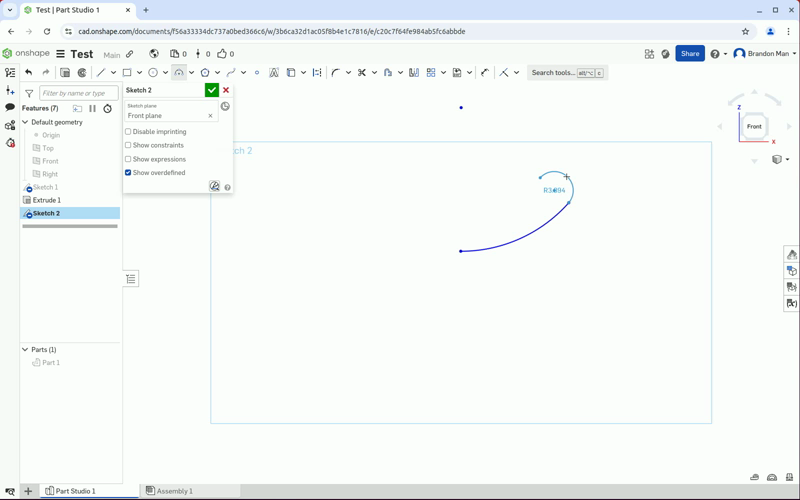
mouse_move(540, 177)
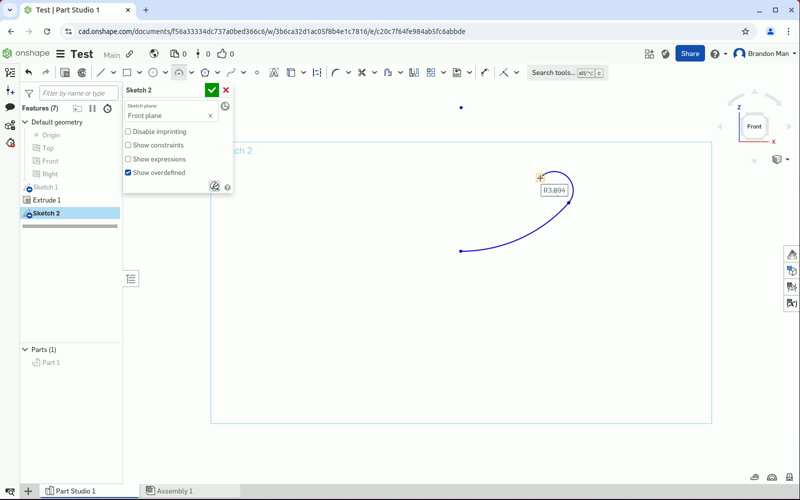
click(540, 177)
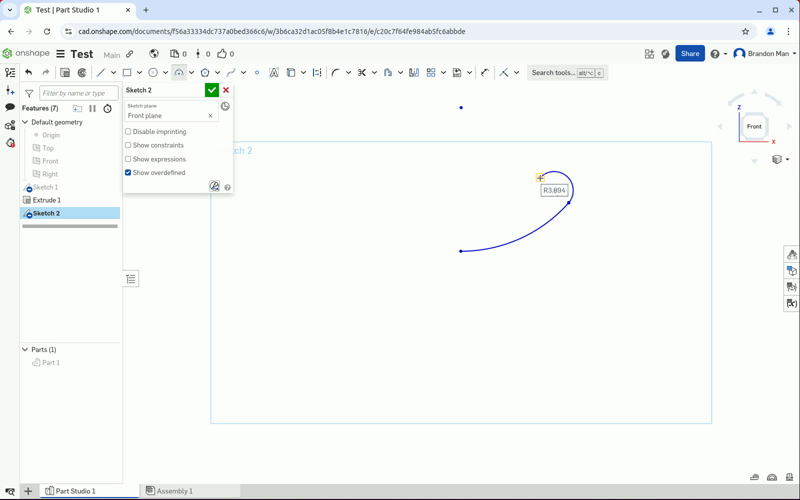
key_down(shift)
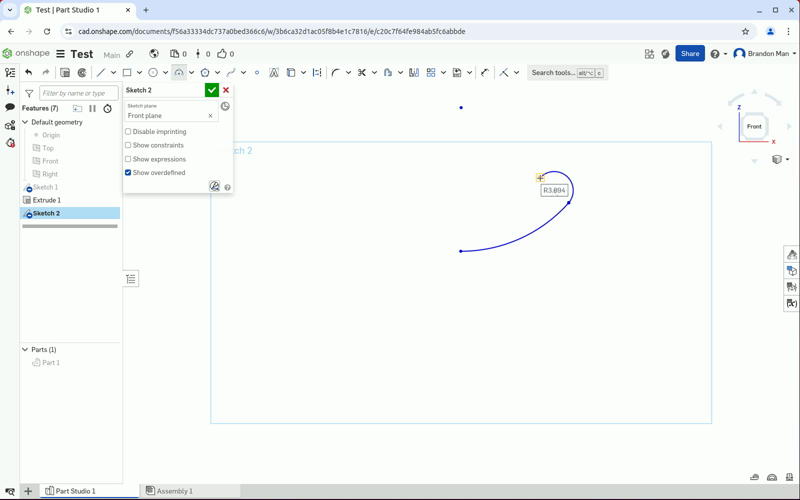
mouse_move(460, 213)
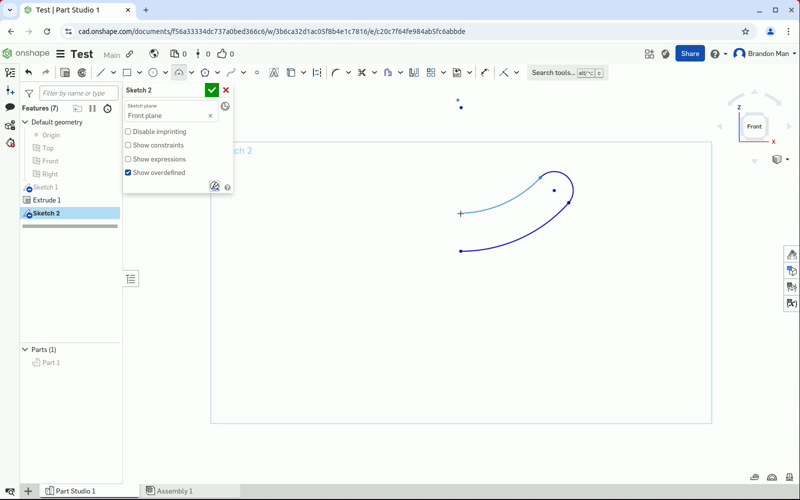
click(460, 213)
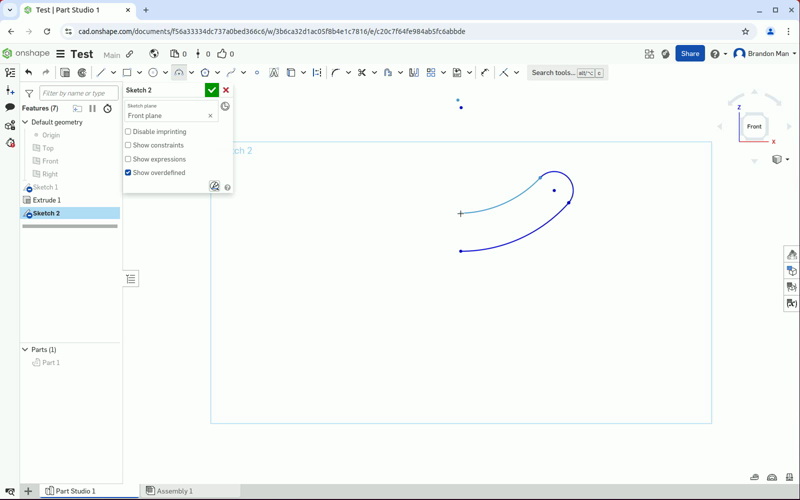
mouse_move(504, 204)
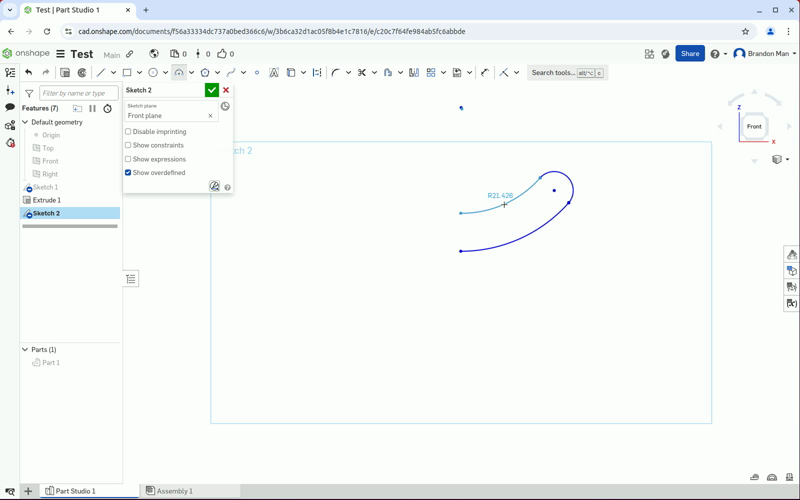
click(504, 204)
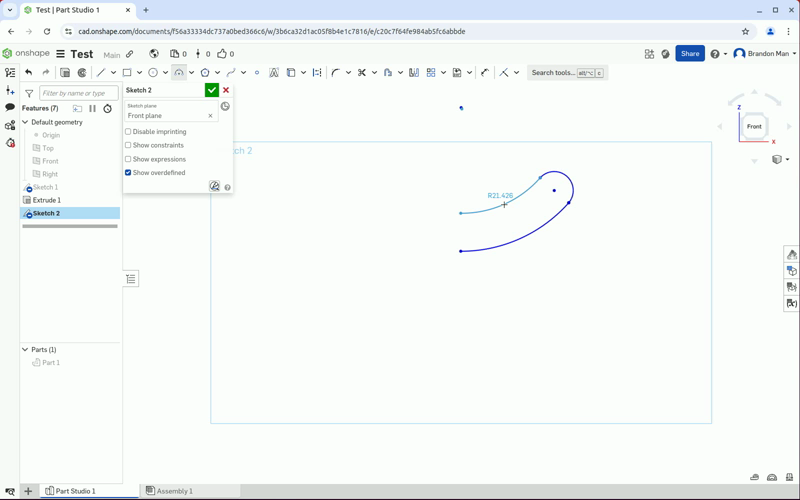
key_up(shift)
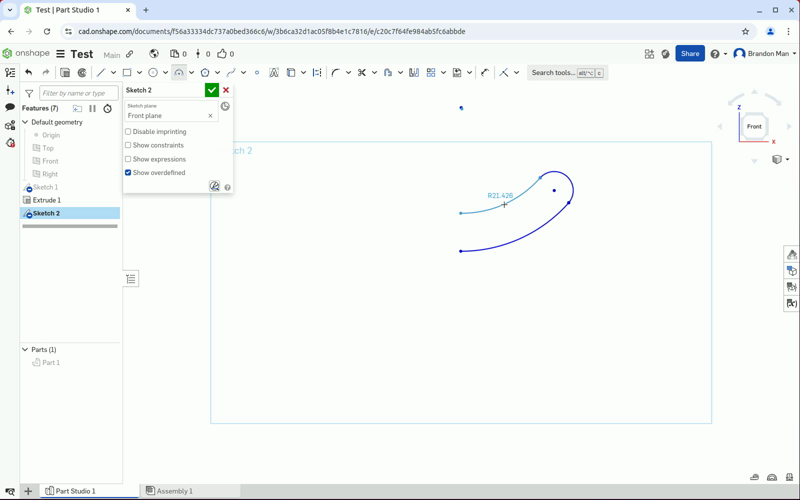
key(esc)
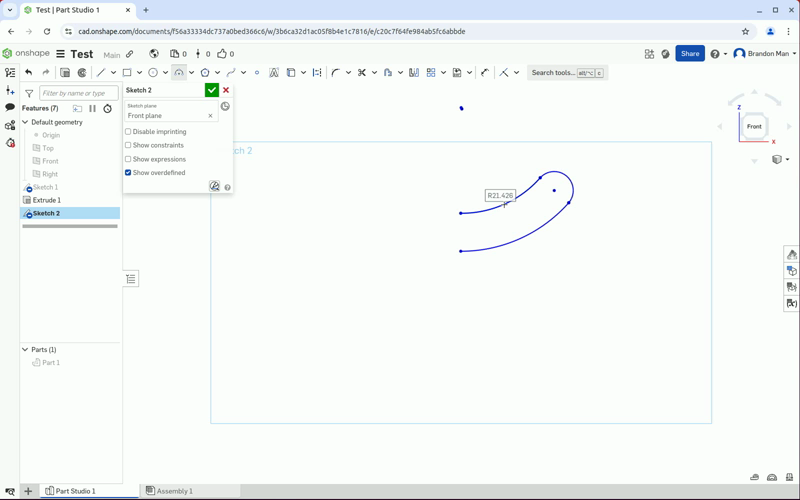
key(l)
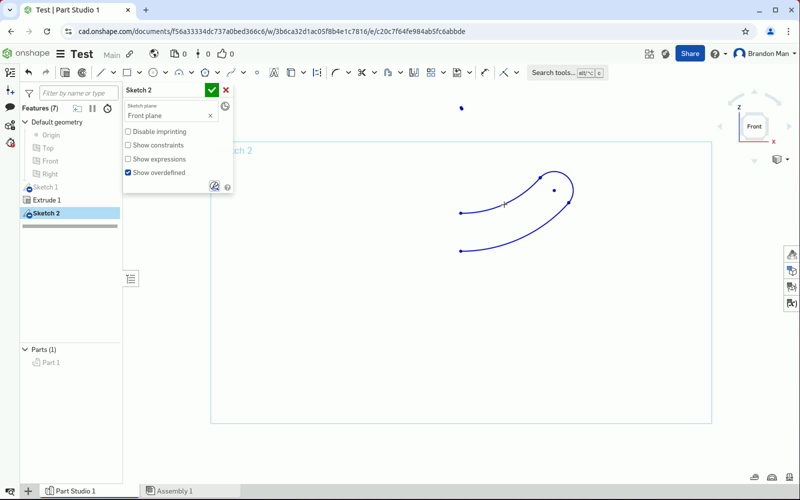
mouse_move(460, 213)
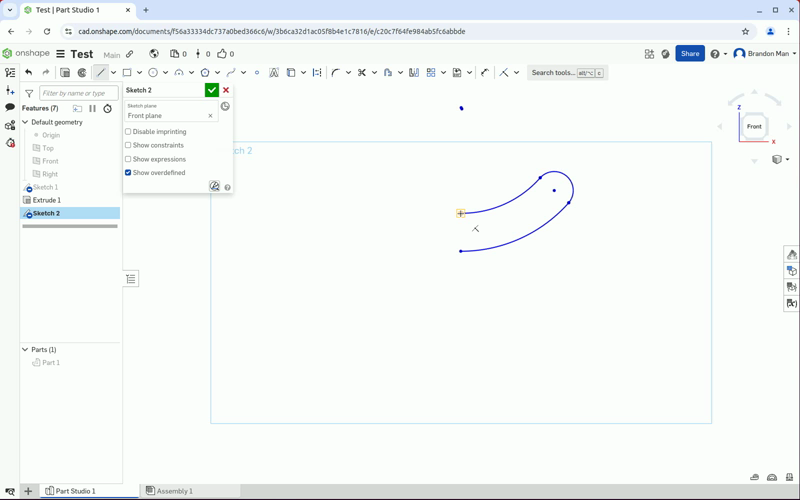
click(460, 213)
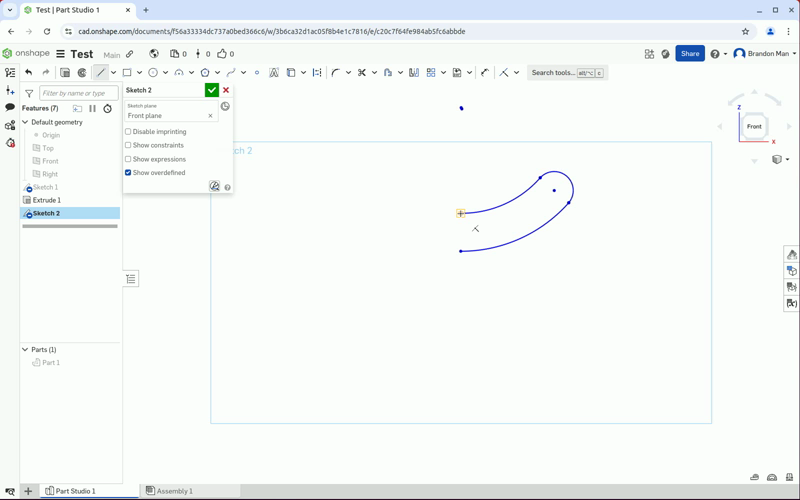
mouse_move(490, 213)
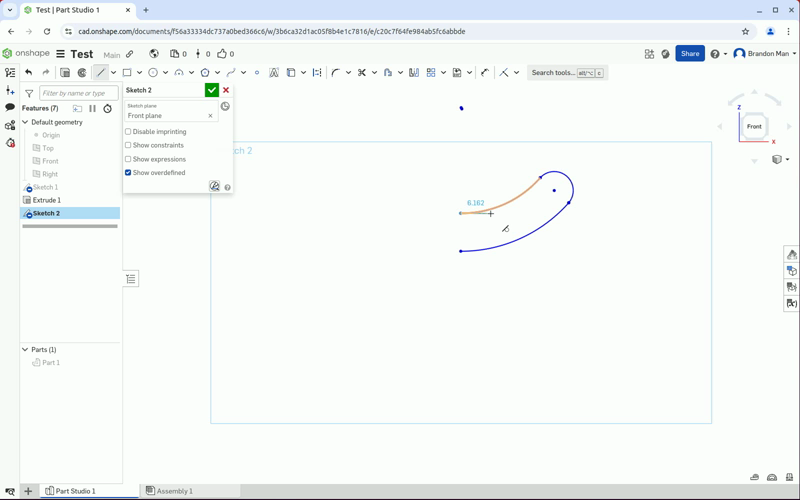
key_down(shift)
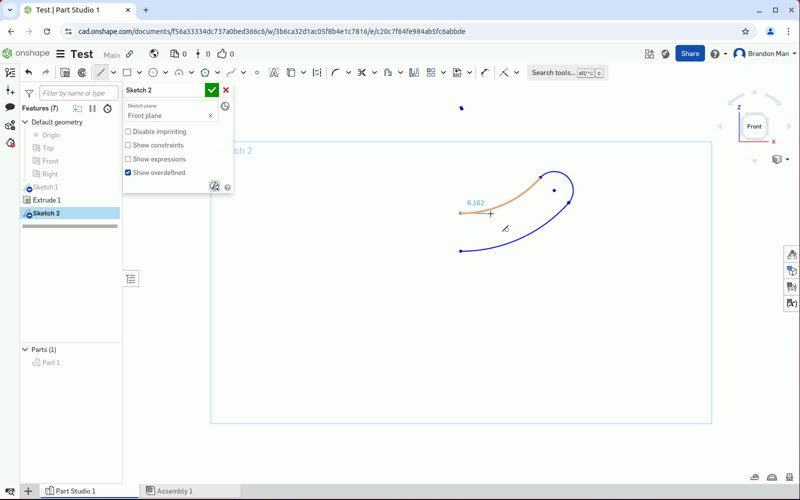
mouse_move(460, 251)
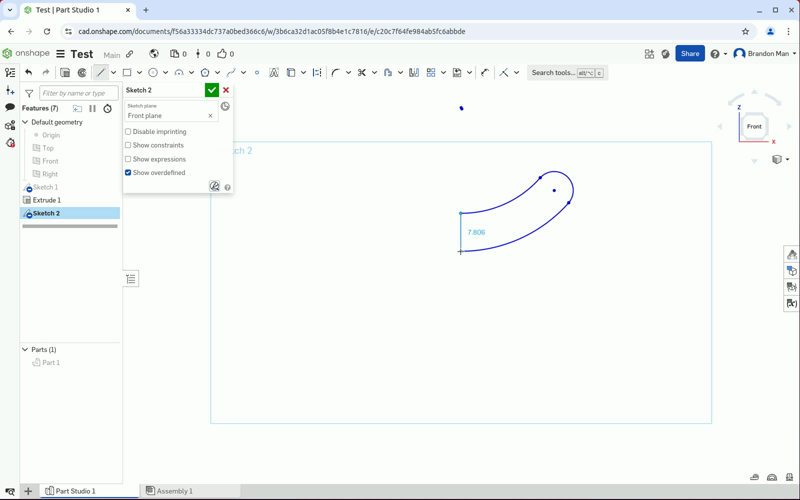
key_up(shift)
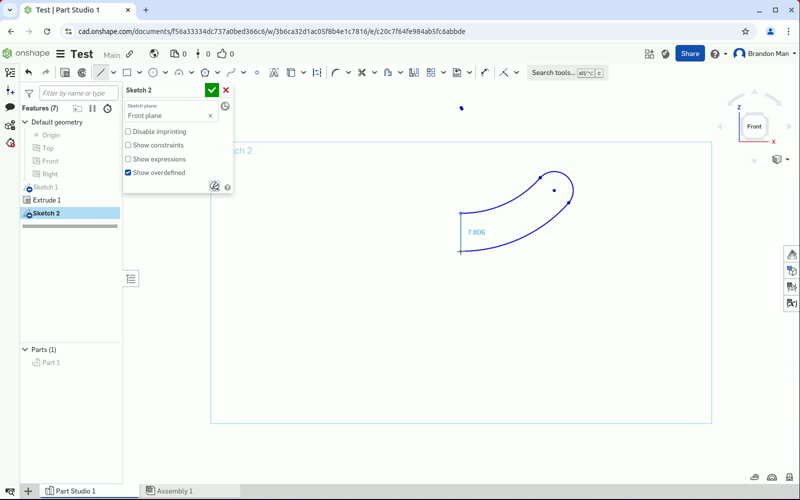
click(460, 251)
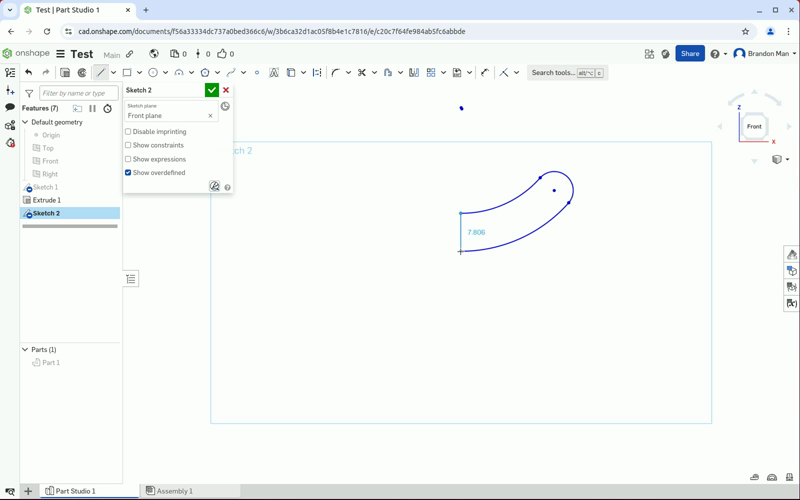
key(esc)
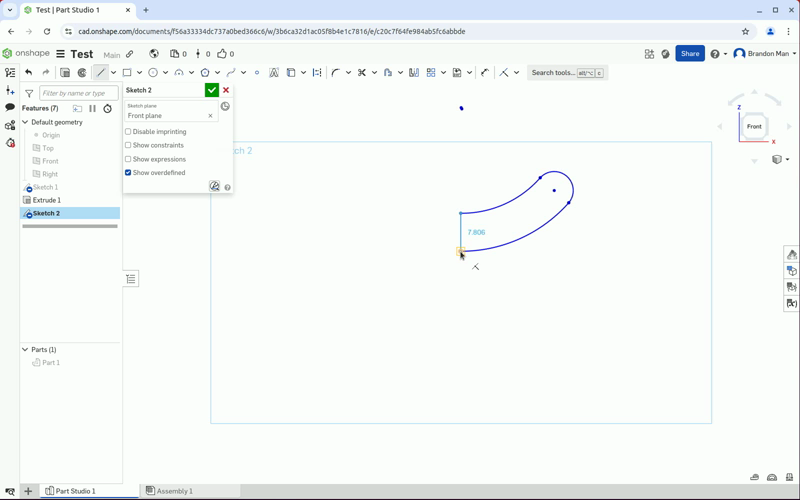
key(c)
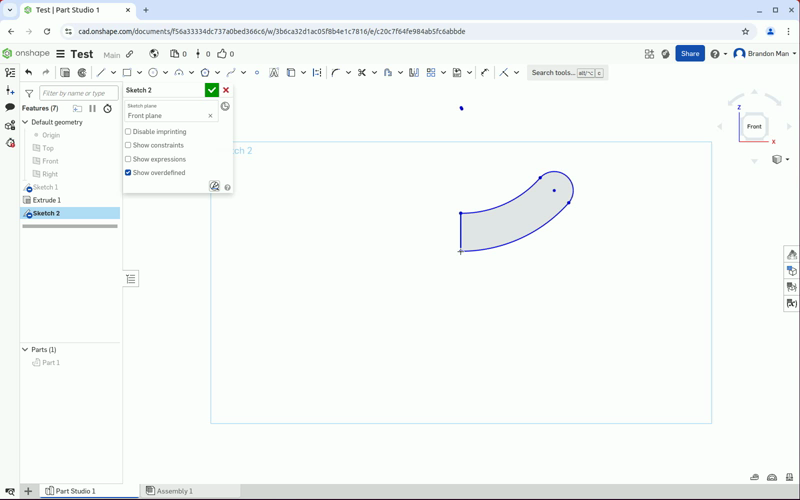
key_down(shift)
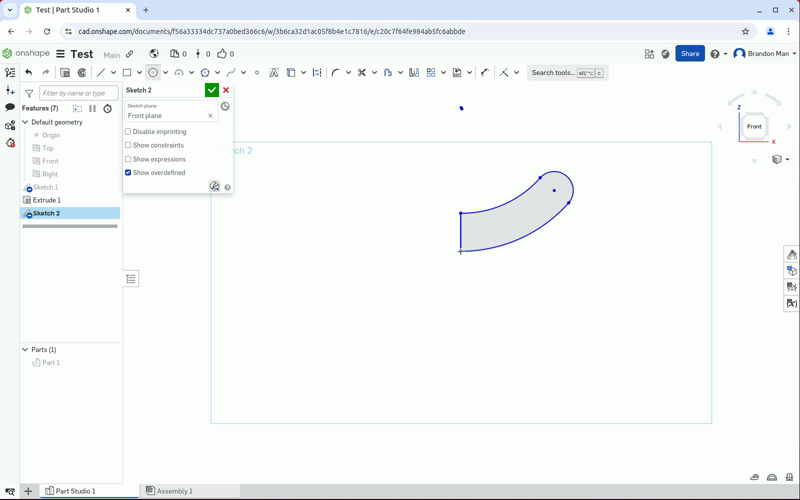
mouse_move(554, 189)
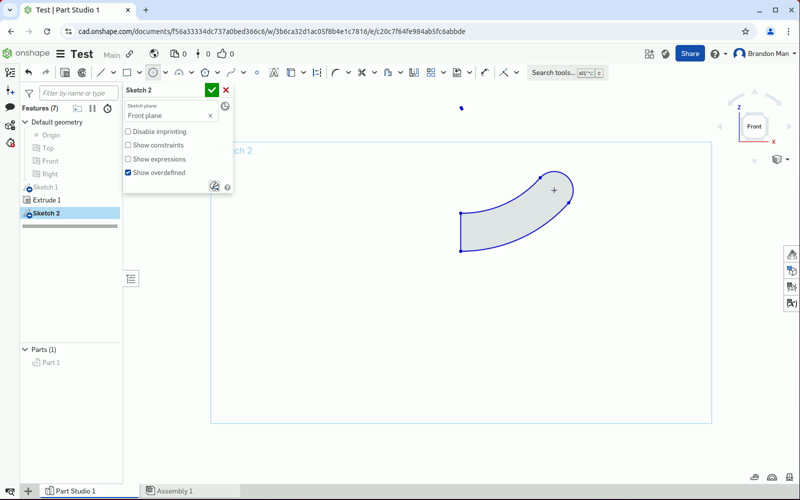
scroll(6)
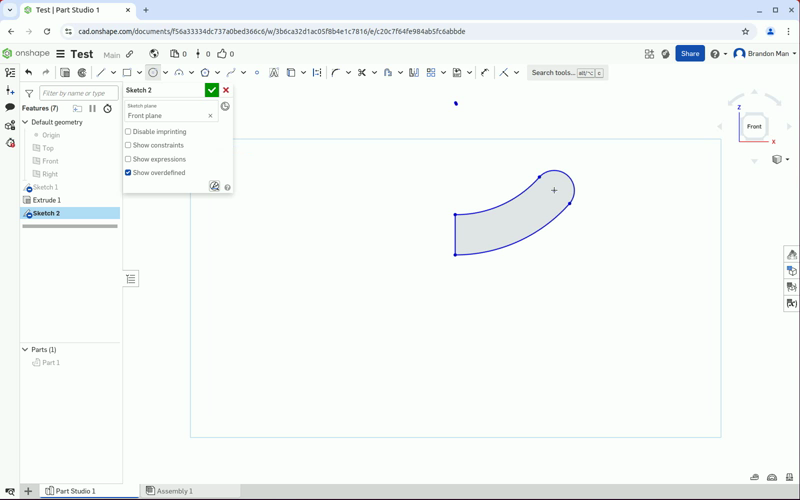
scroll(6)
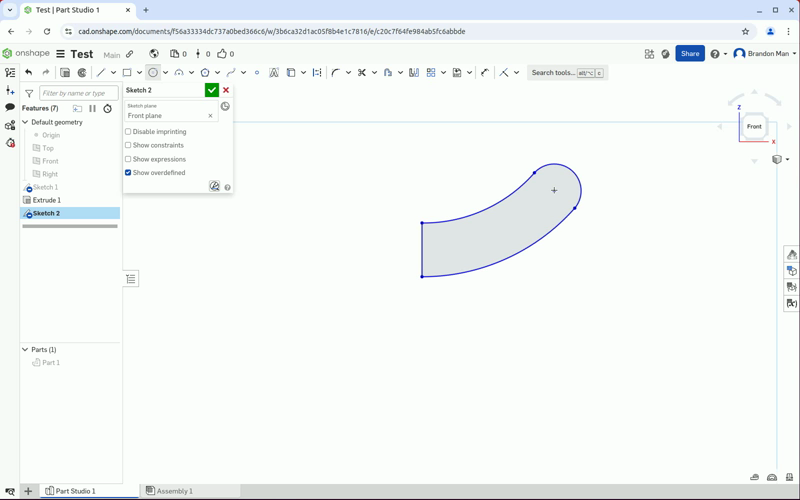
scroll(6)
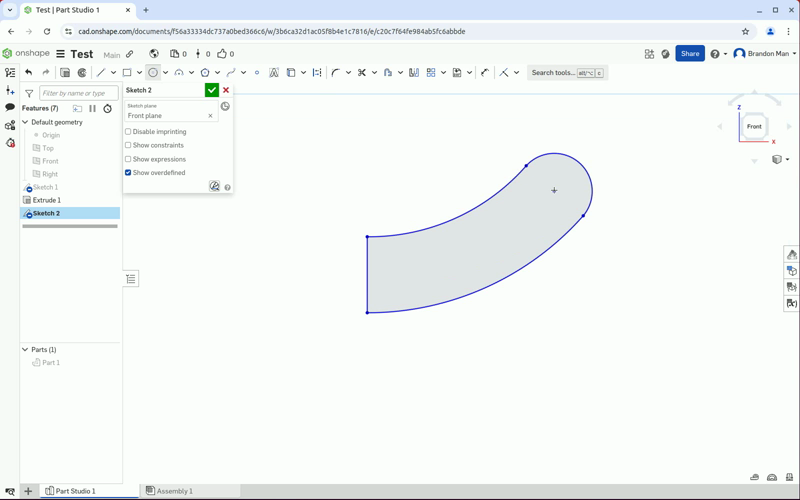
scroll(6)
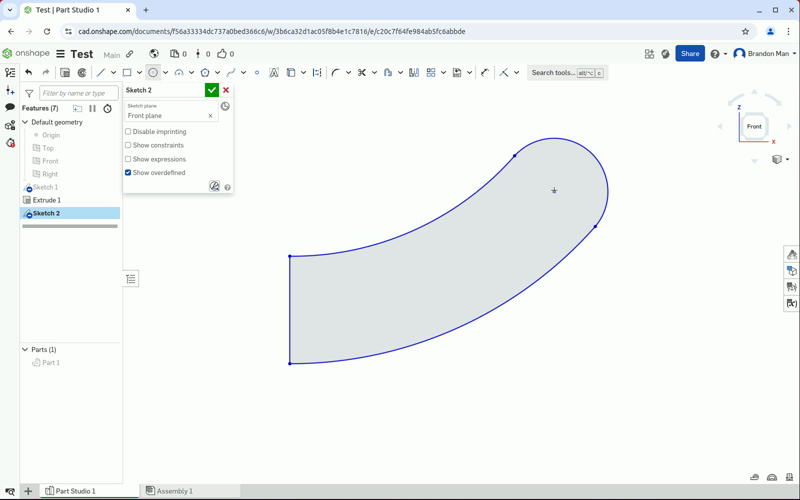
scroll(6)
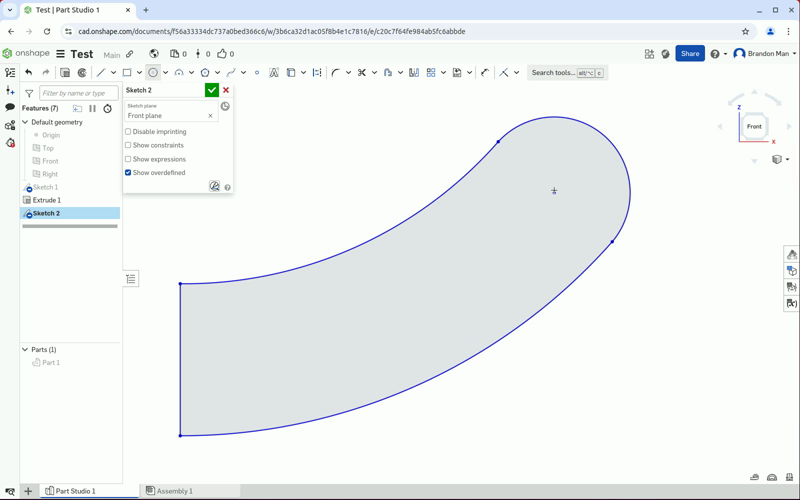
scroll(6)
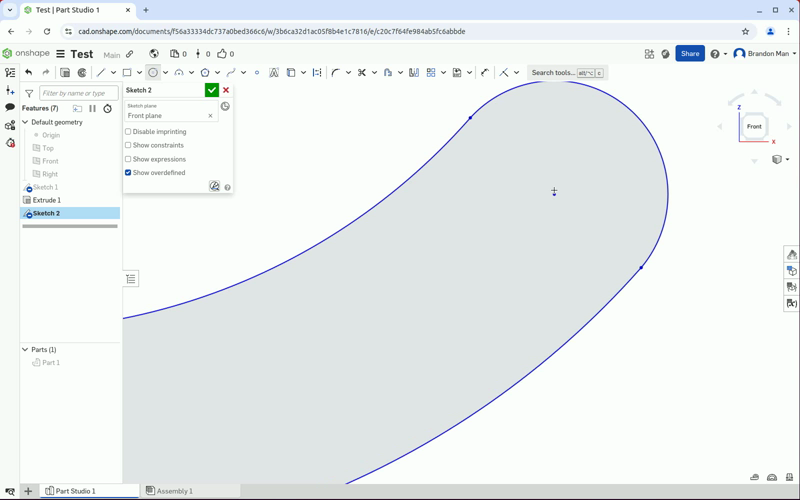
scroll(6)
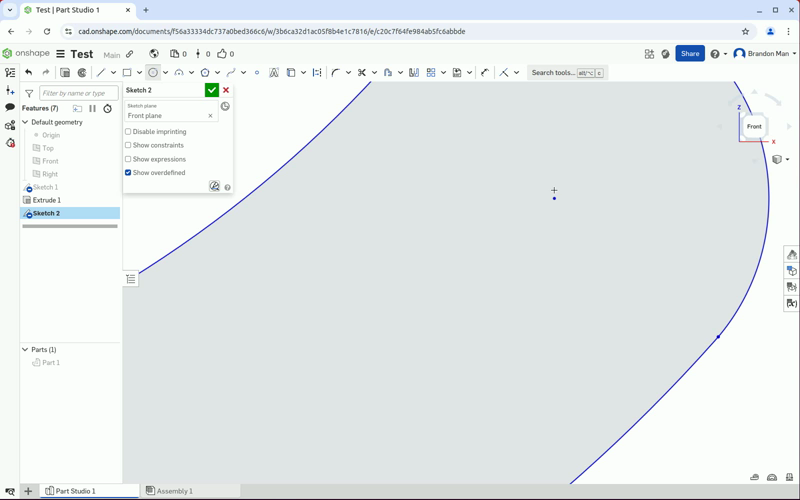
click(554, 189)
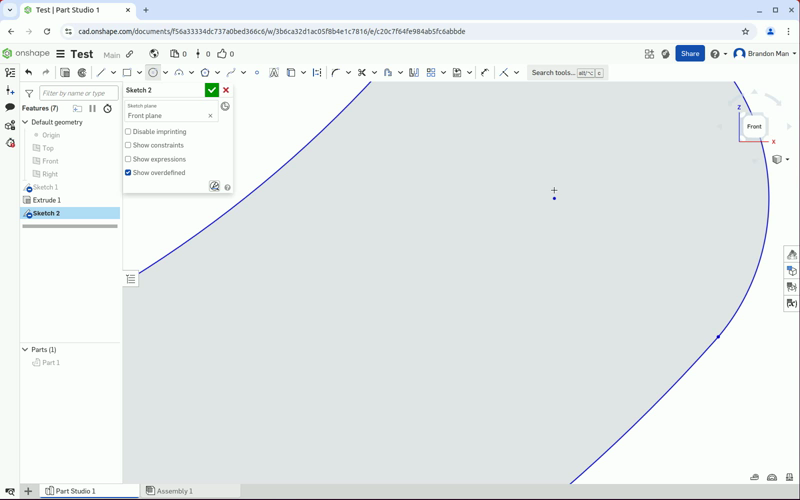
scroll(-6)
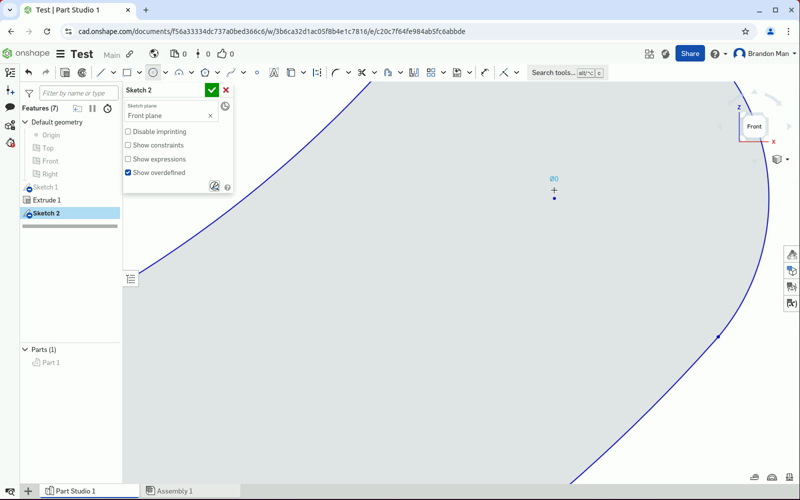
scroll(-6)
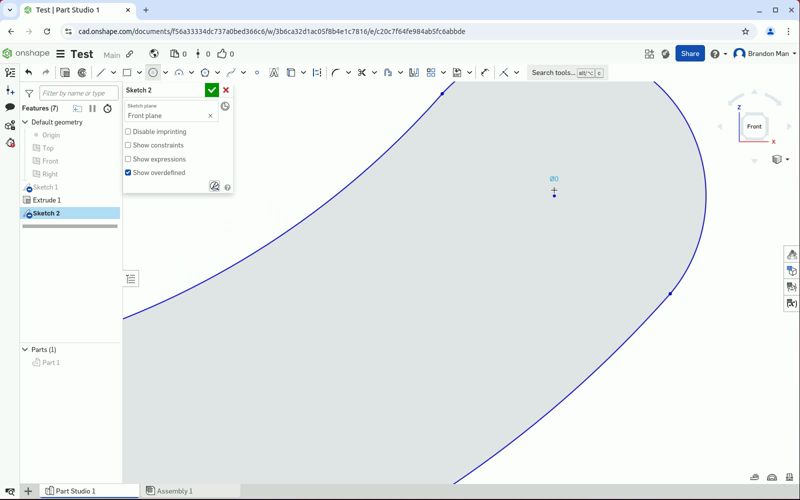
scroll(-6)
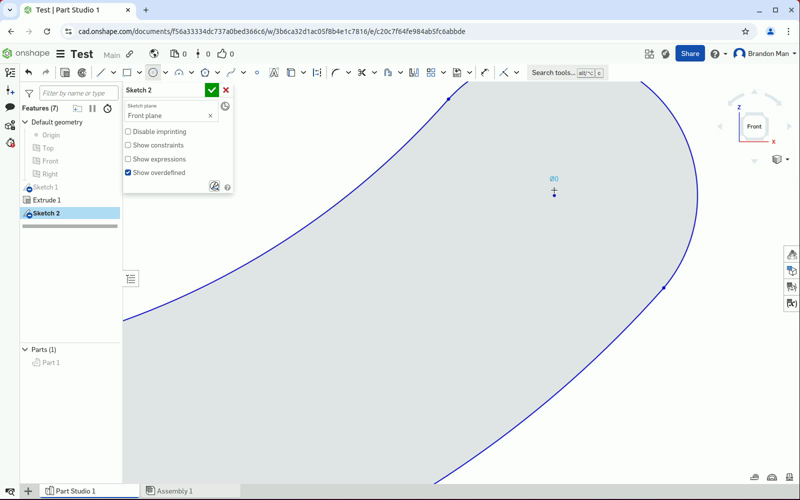
scroll(-6)
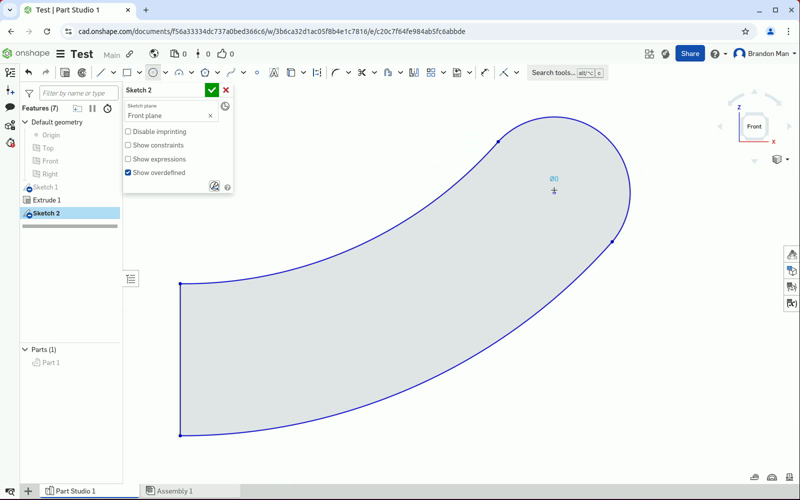
scroll(-6)
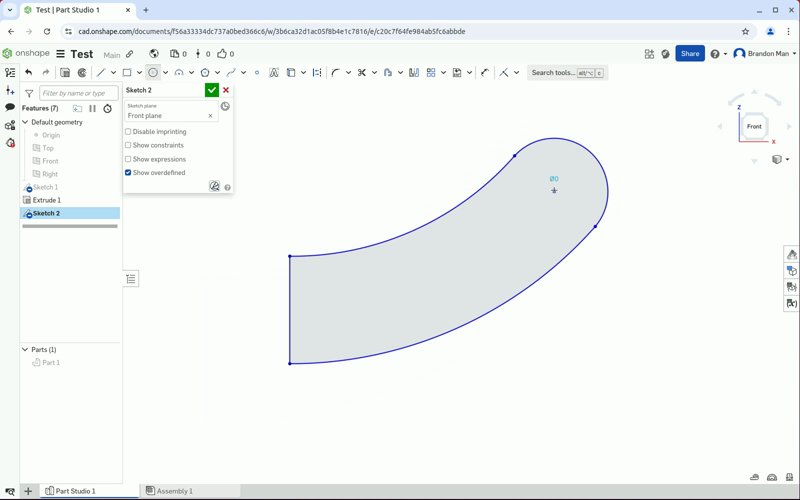
scroll(-6)
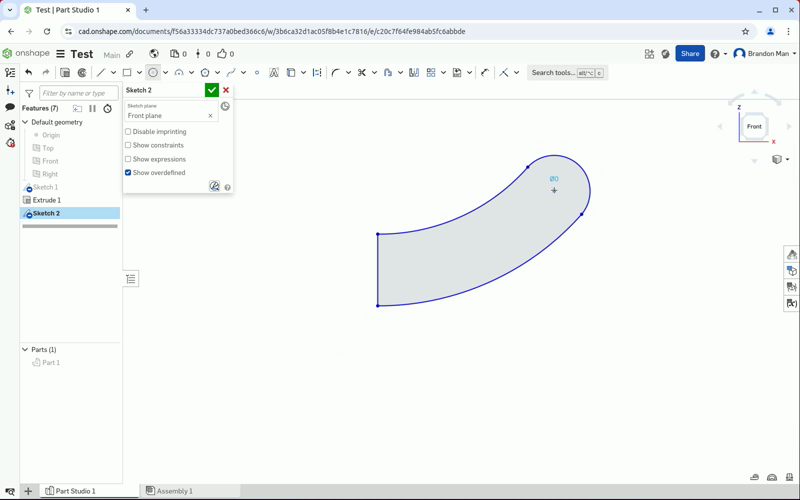
scroll(-6)
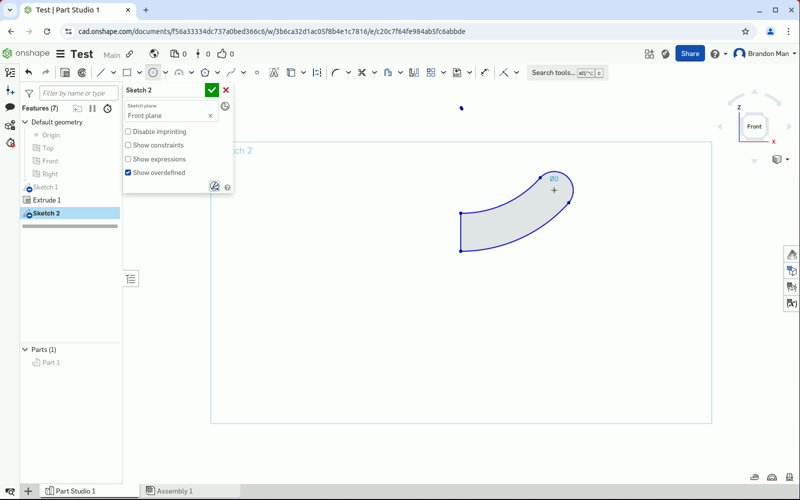
key_up(shift)
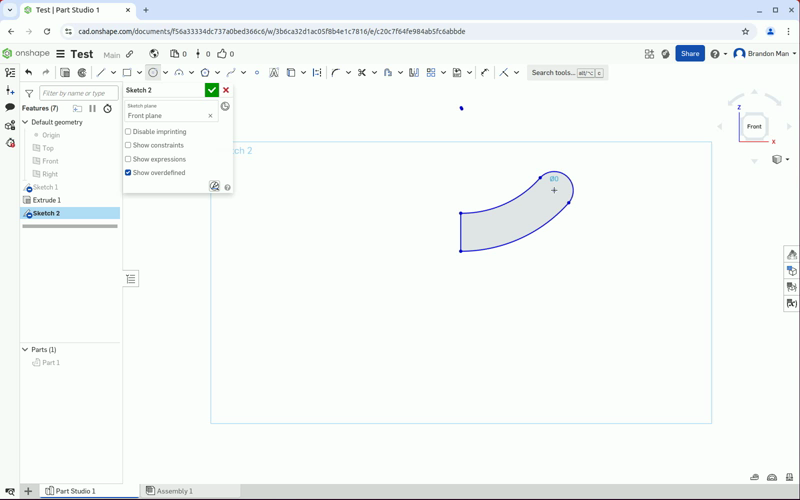
mouse_move(564, 189)
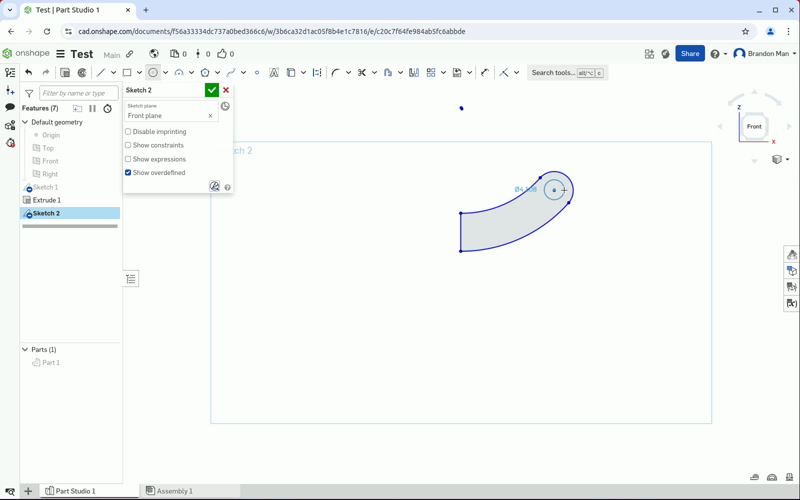
click(564, 189)
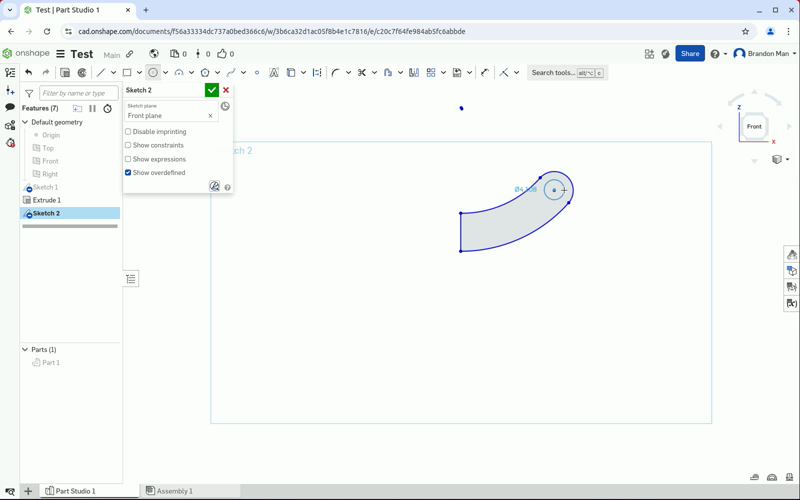
key(esc)
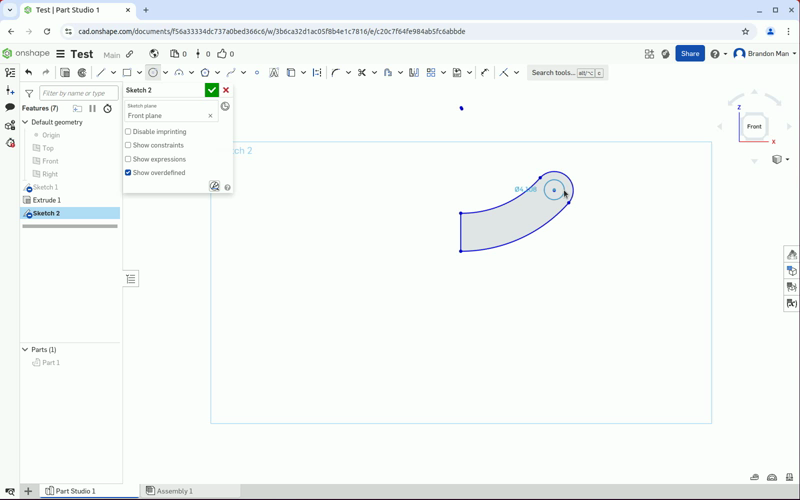
mouse_move(515, 216)
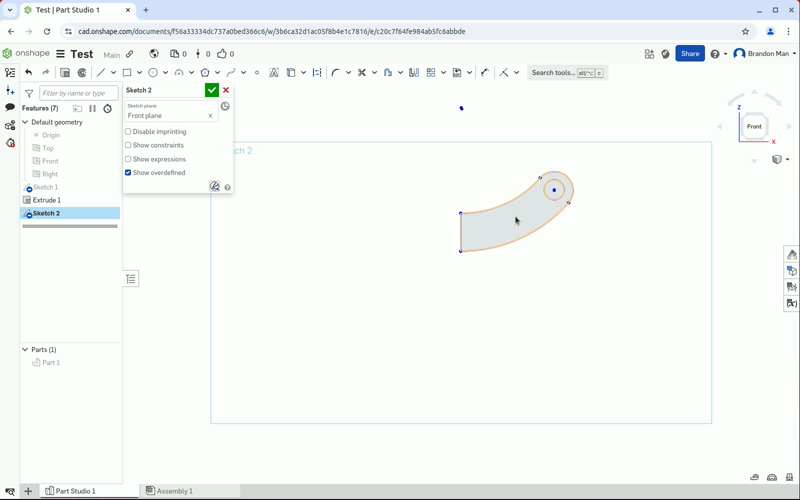
click(515, 216)
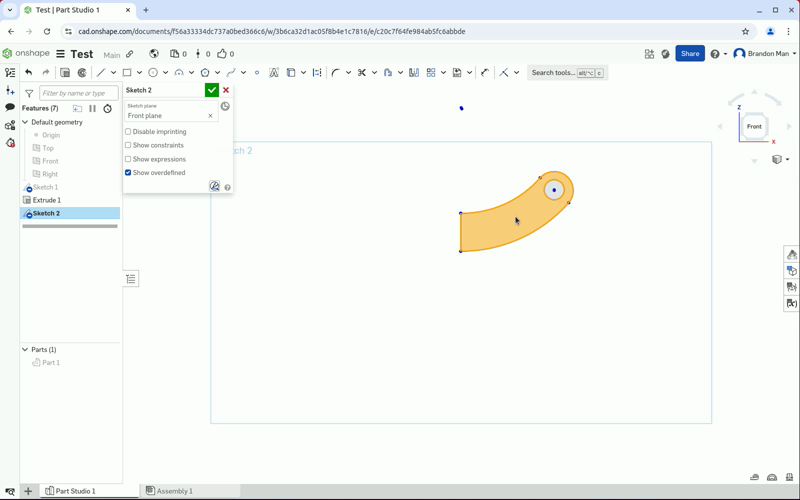
mouse_move(73, 352)
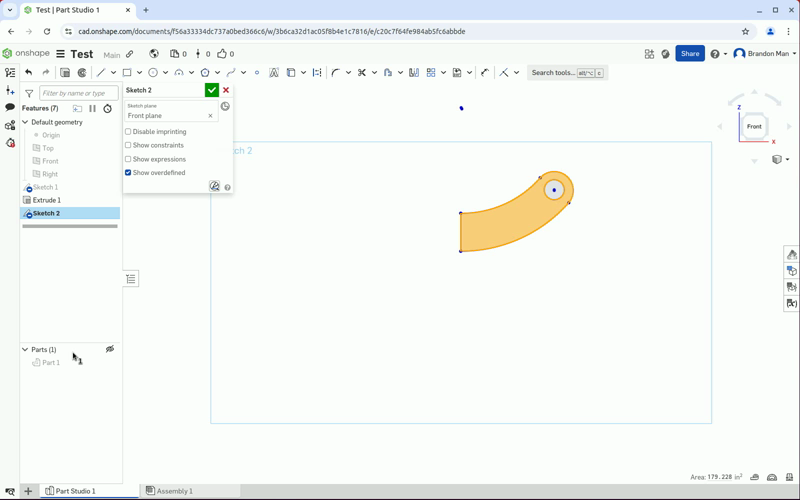
key(shift+y)
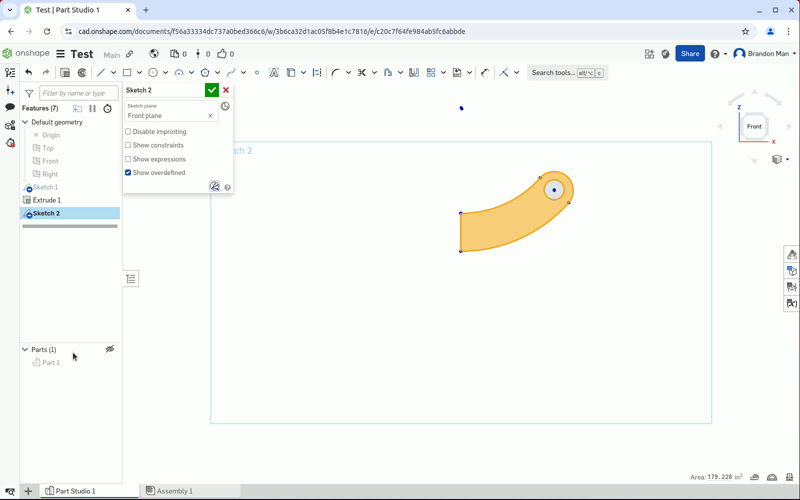
key(shift+e)
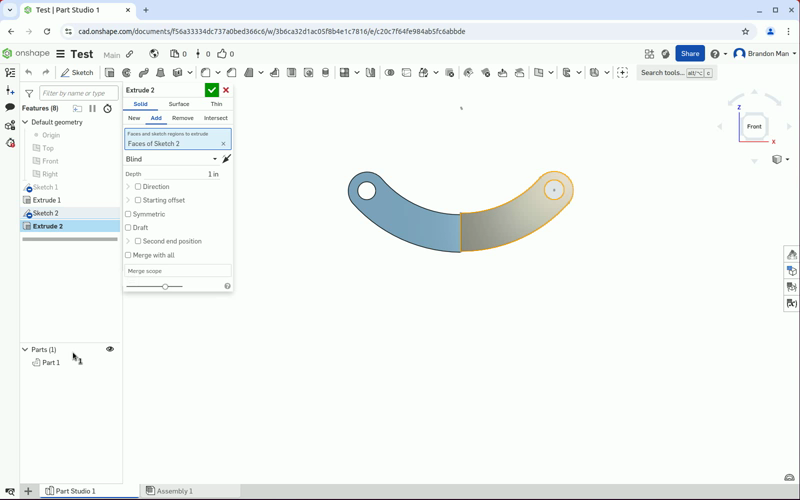
mouse_move(143, 106)
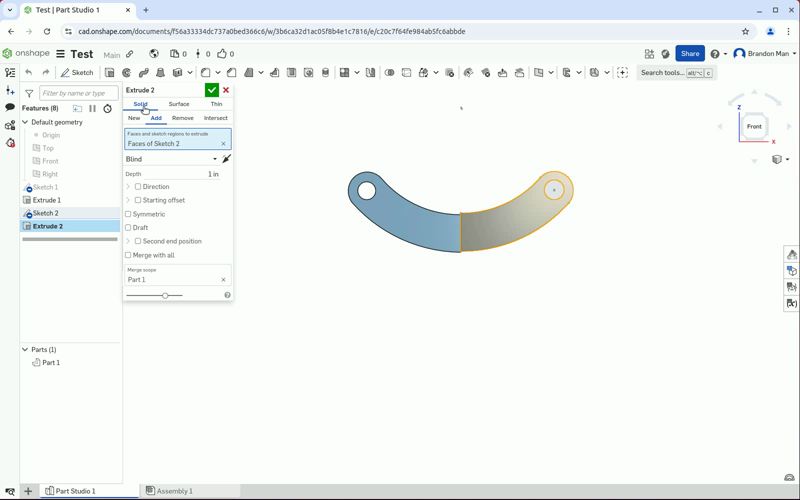
click(143, 106)
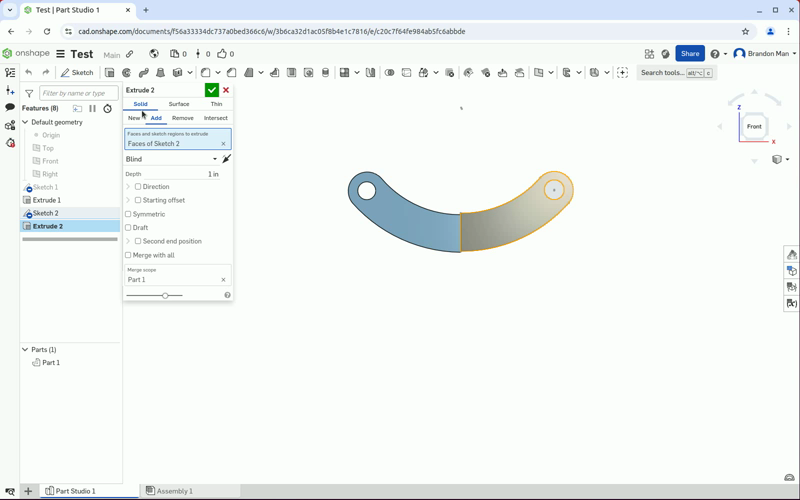
mouse_move(137, 120)
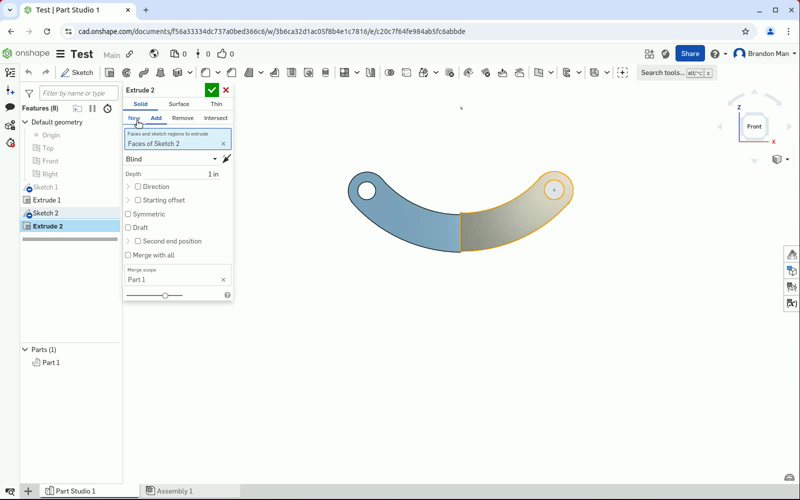
click(137, 120)
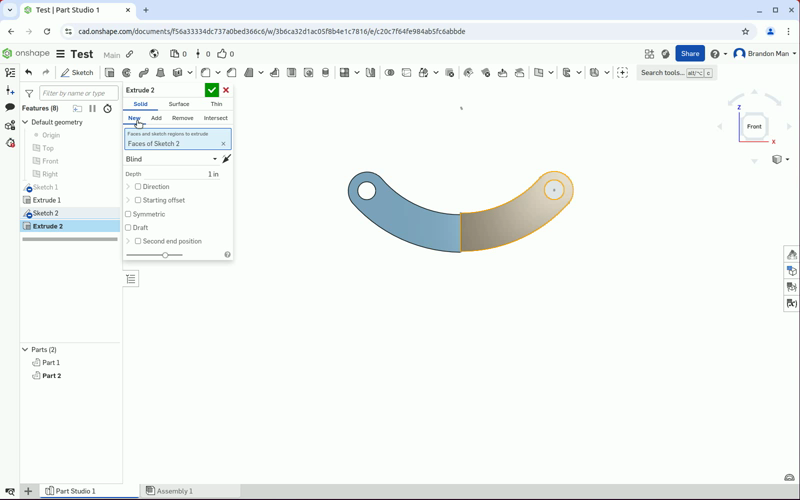
key(tab, 4)
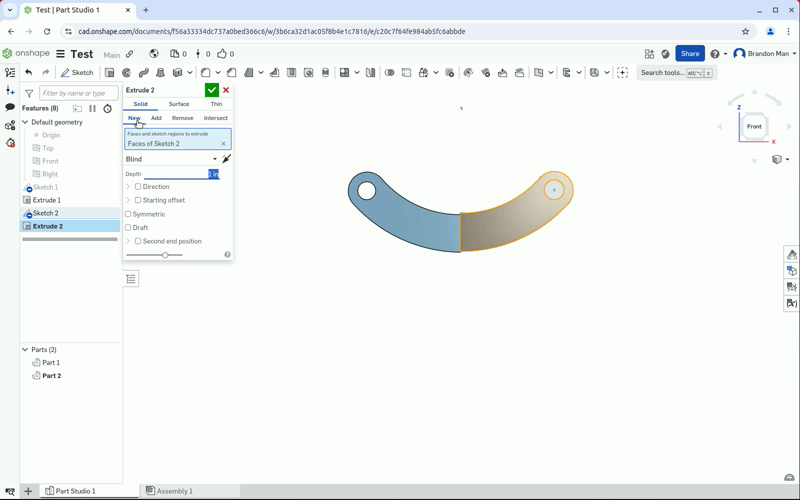
text(3.851)
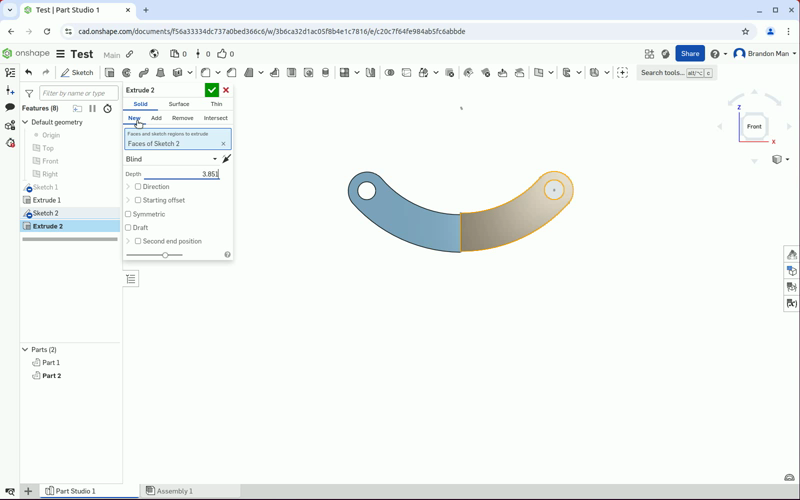
key(enter)
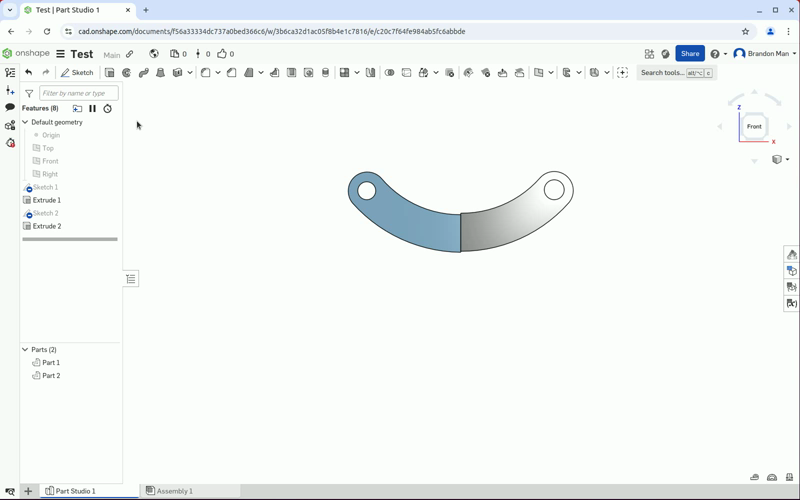
key(shift+h)
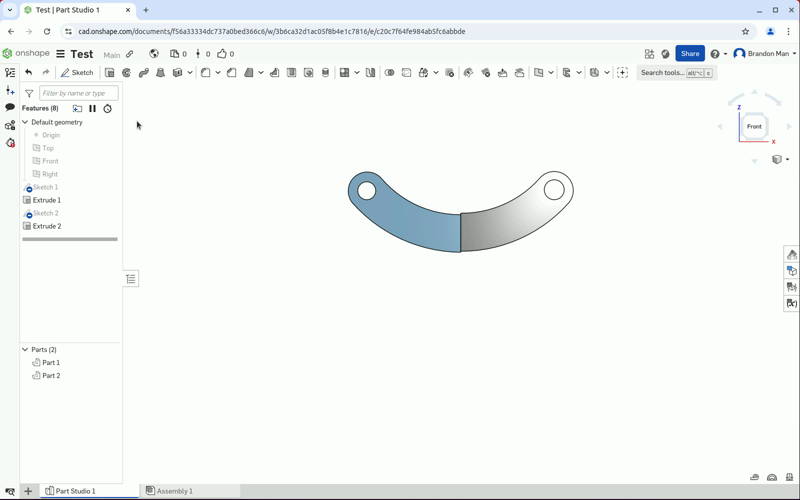
key(shift+h)
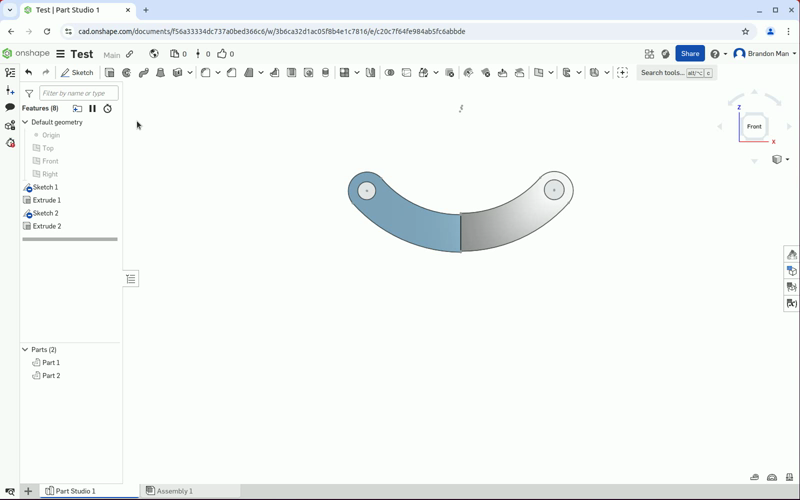
key(shift+7)
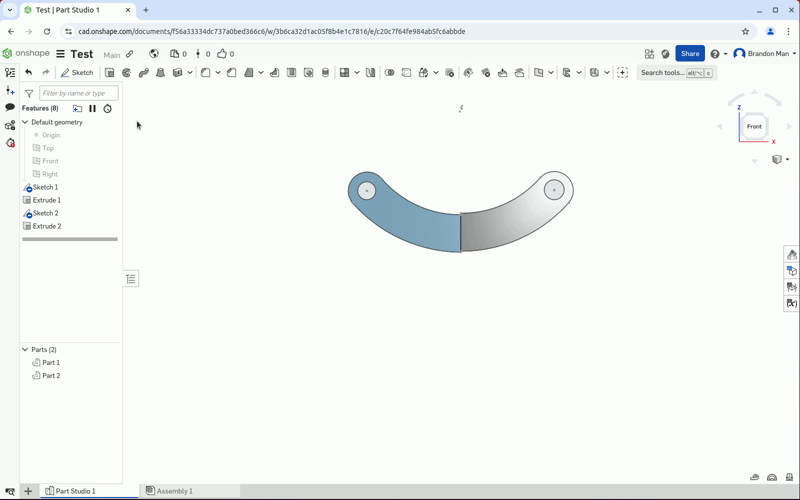
key(left, 2)
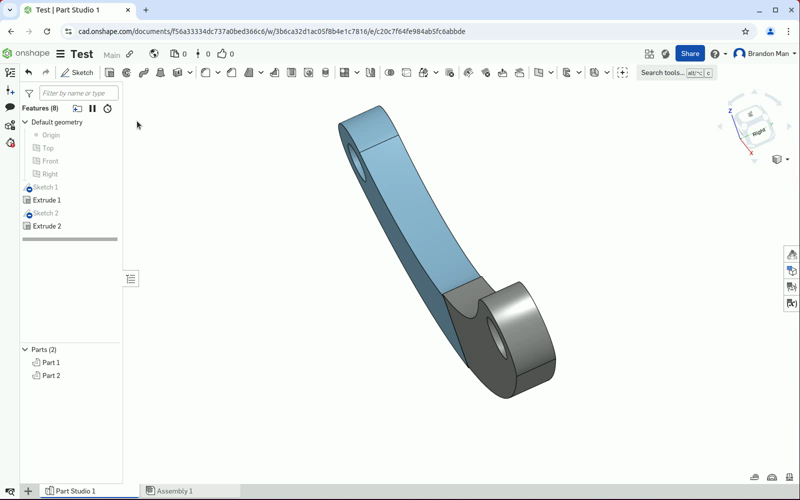
key(down, 2)
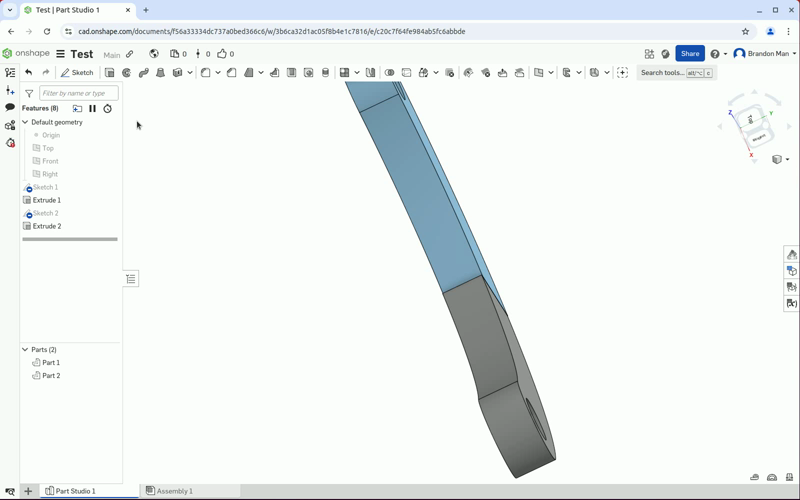
key(up, 2)
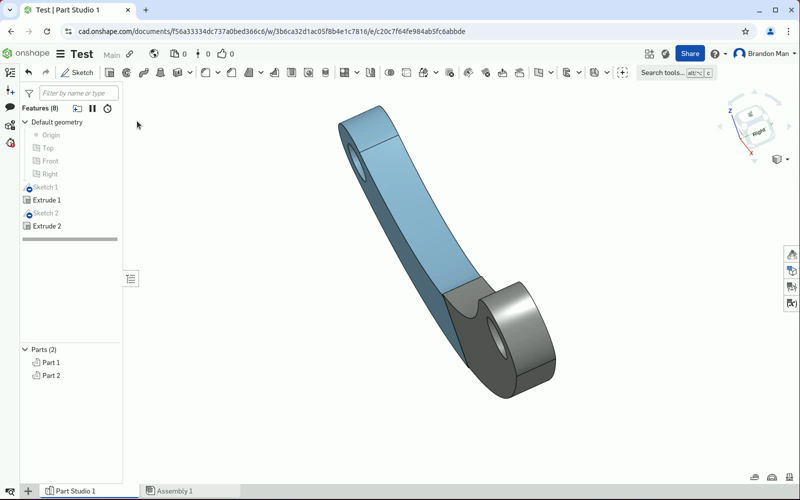
key(right, 2)
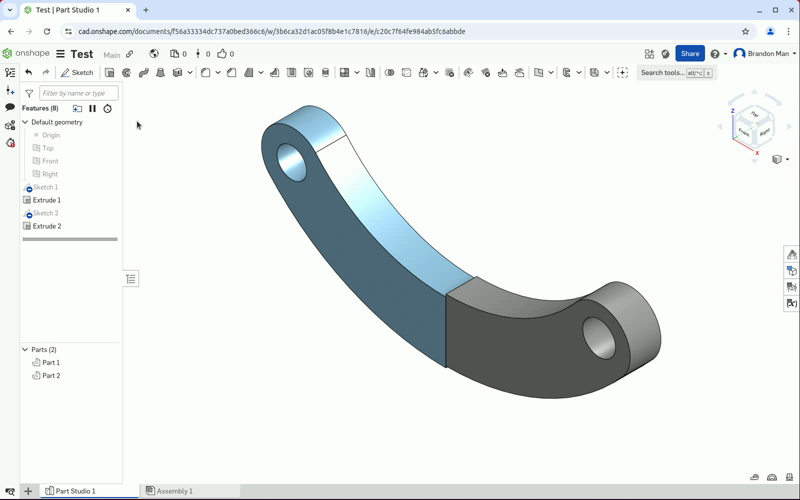
mouse_move(73, 189)
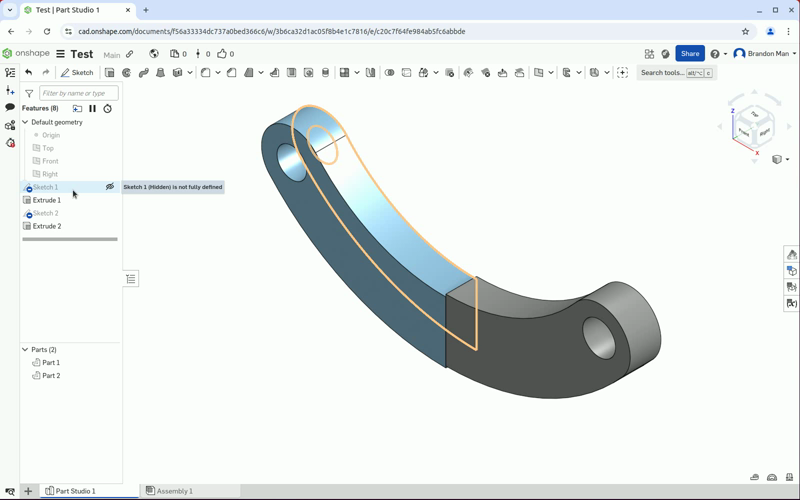
click(73, 189)